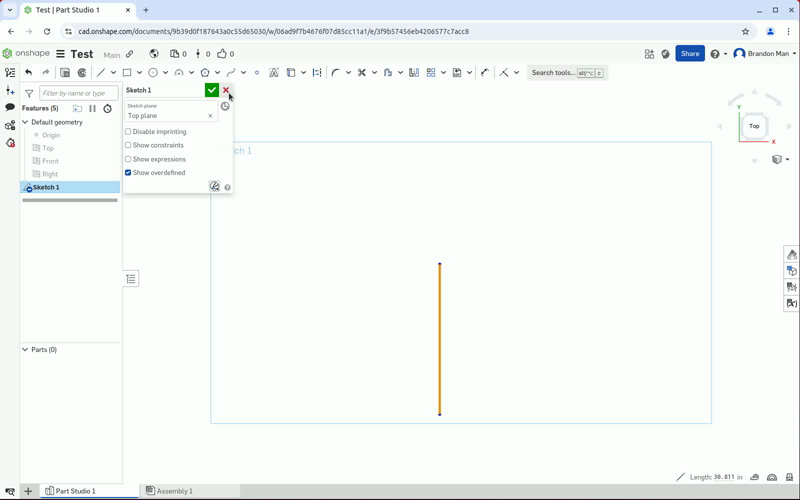
key(shift+h)
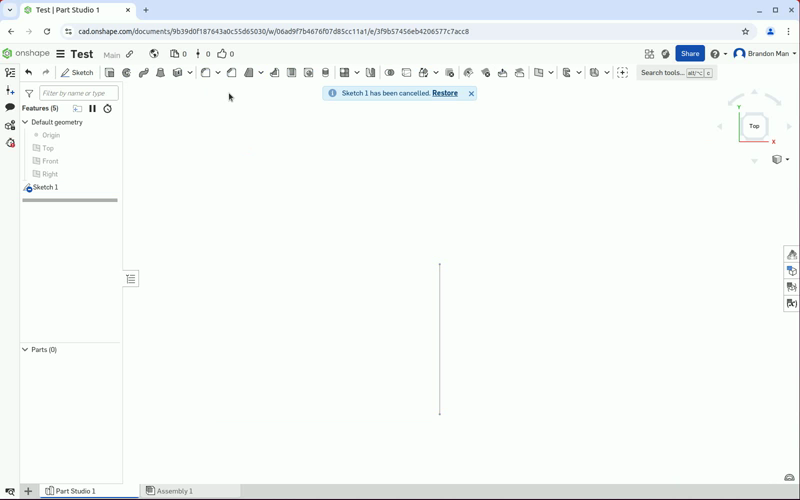
key(shift+s)
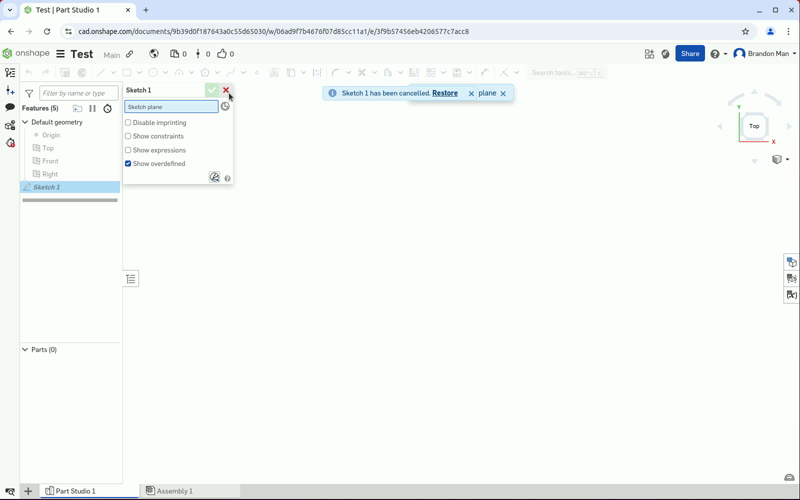
mouse_move(73, 150)
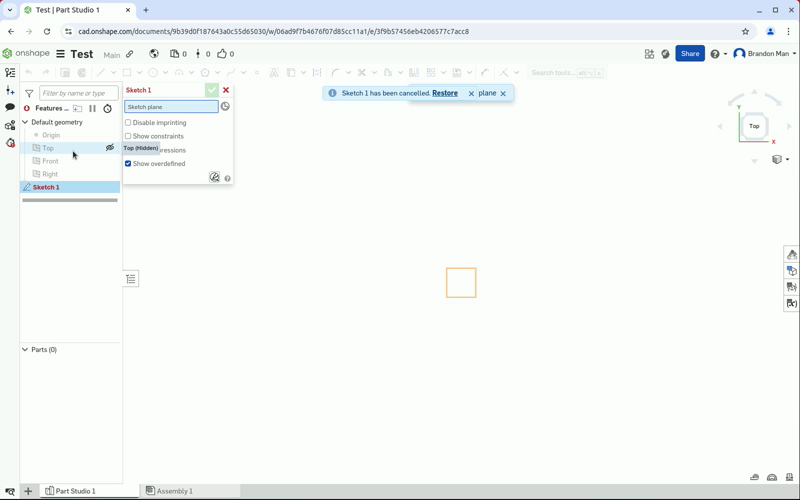
click(73, 150)
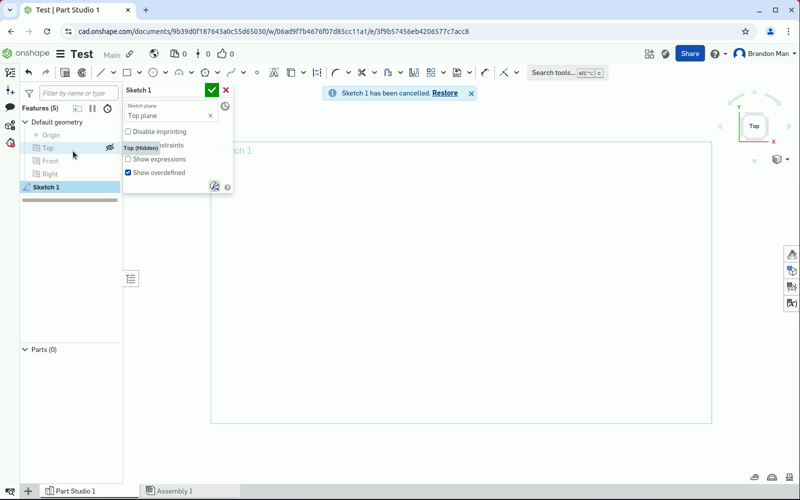
mouse_move(73, 352)
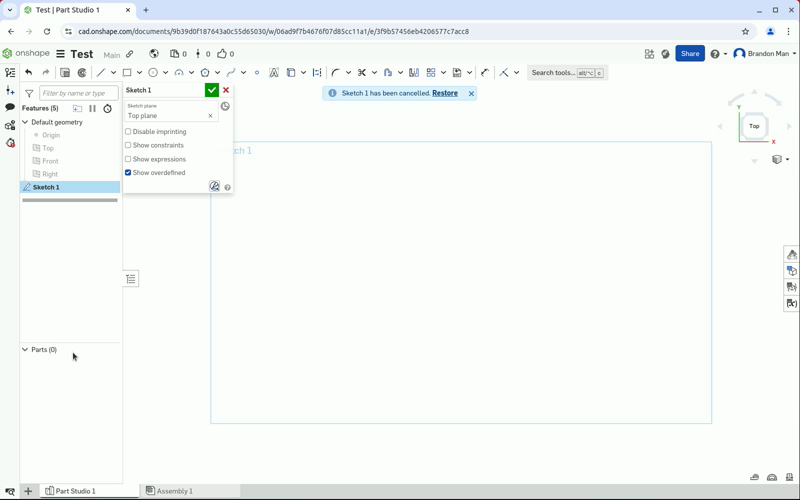
key(y)
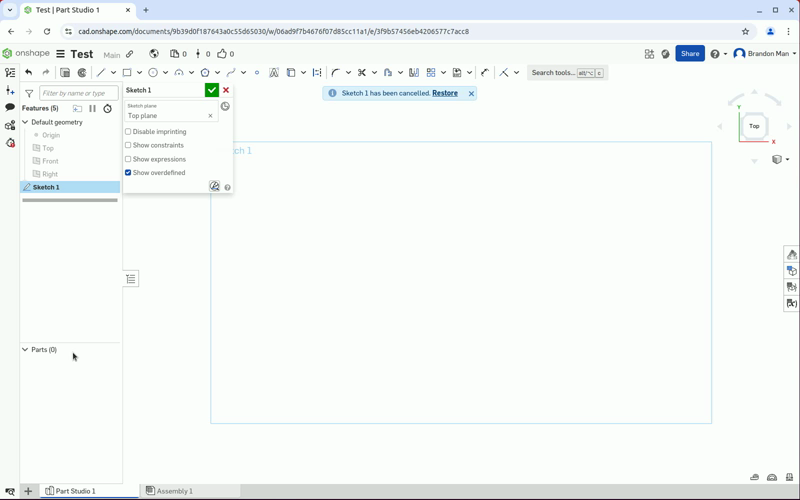
key(l)
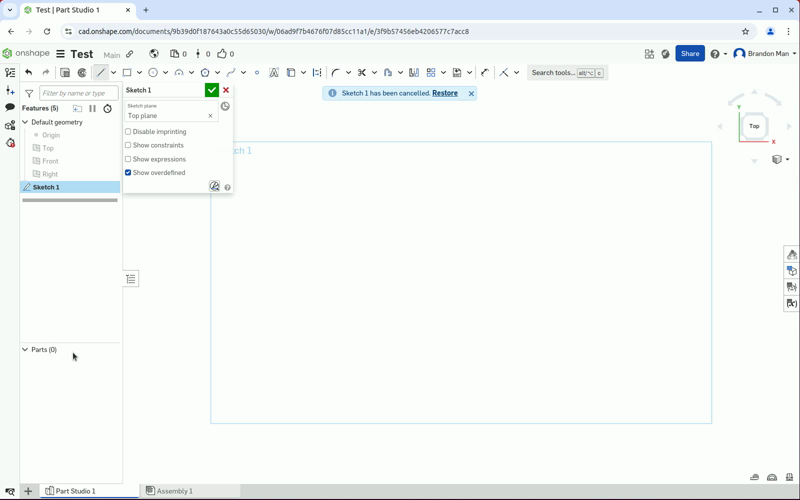
key_down(shift)
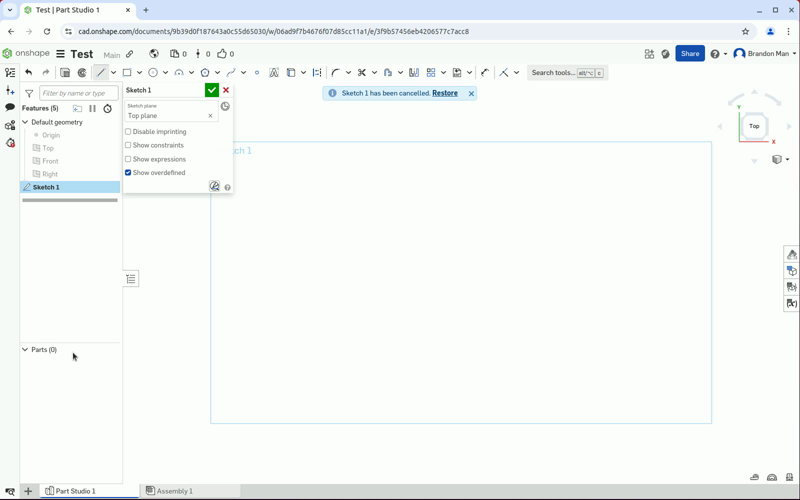
mouse_move(445, 348)
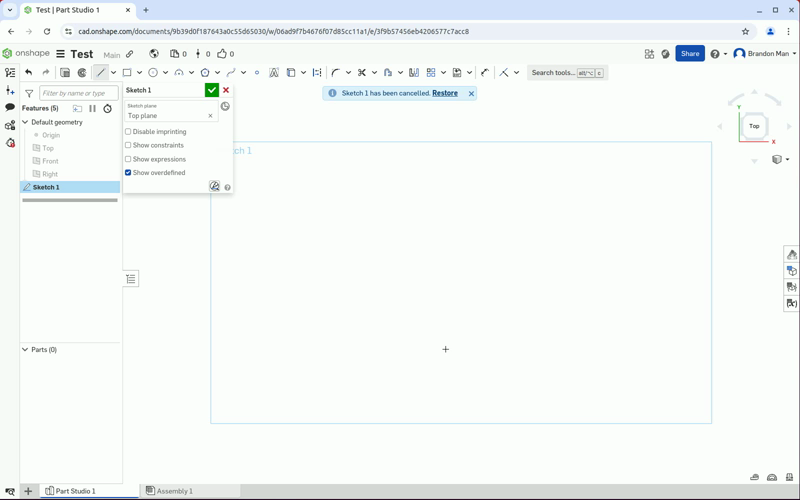
click(445, 348)
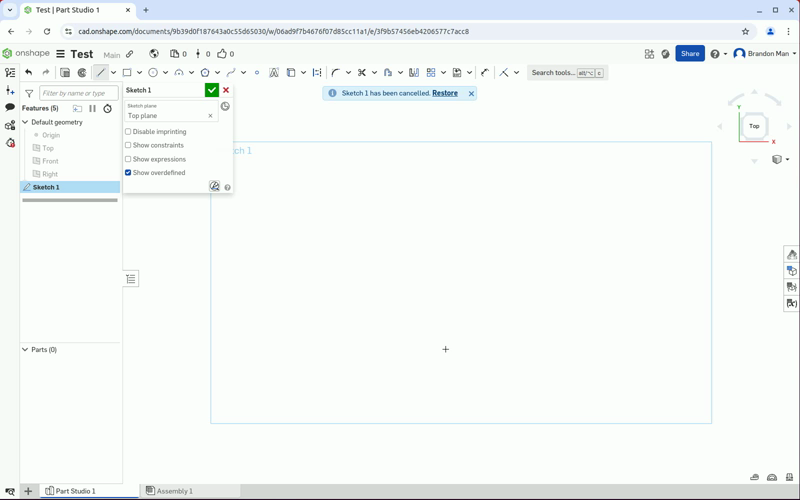
key_up(shift)
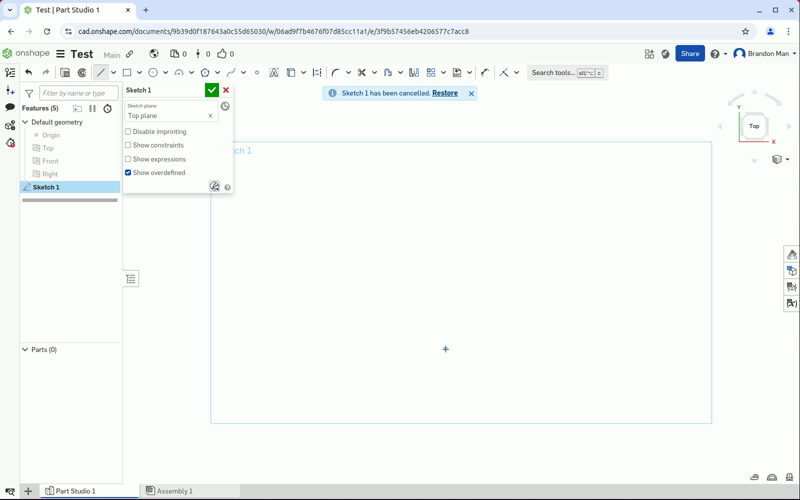
key_down(shift)
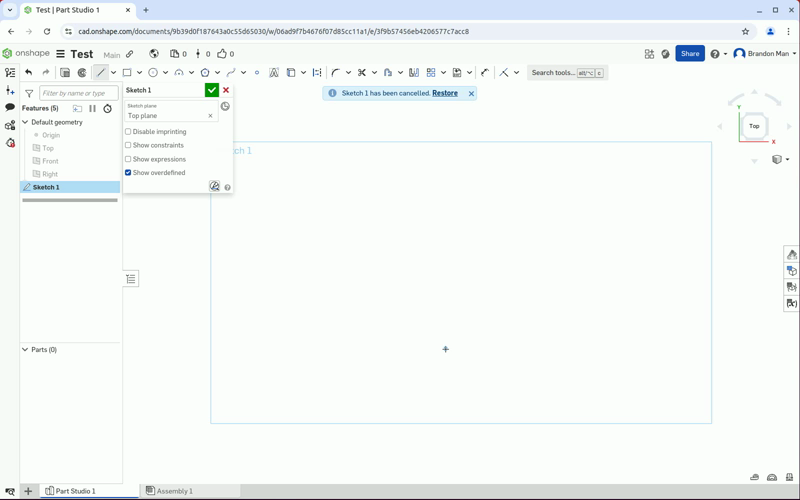
mouse_move(573, 348)
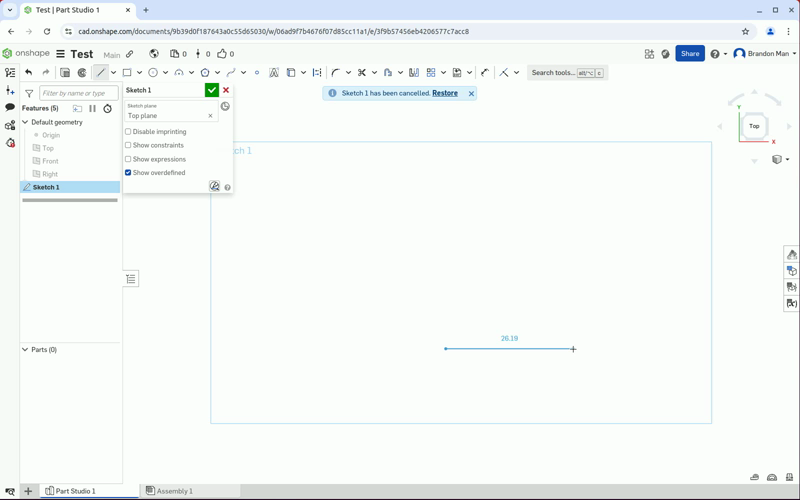
click(573, 348)
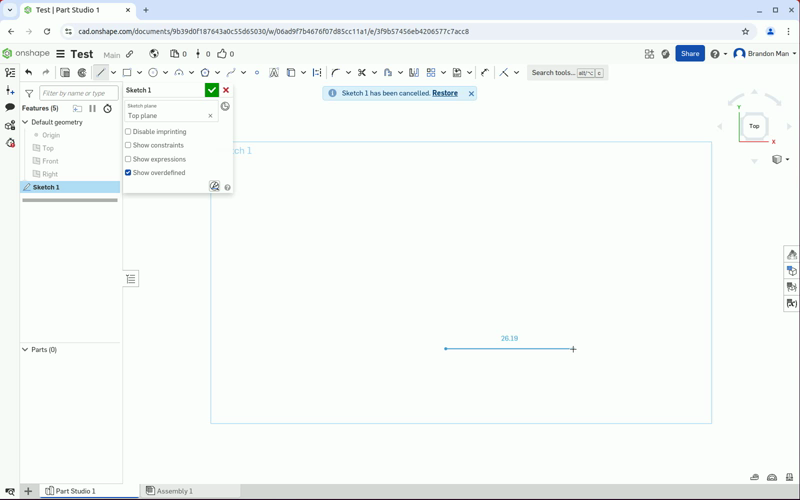
key_up(shift)
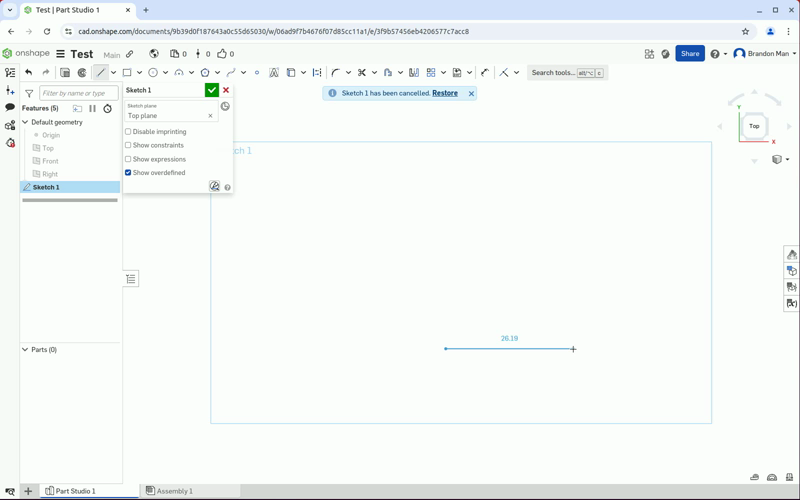
key_down(shift)
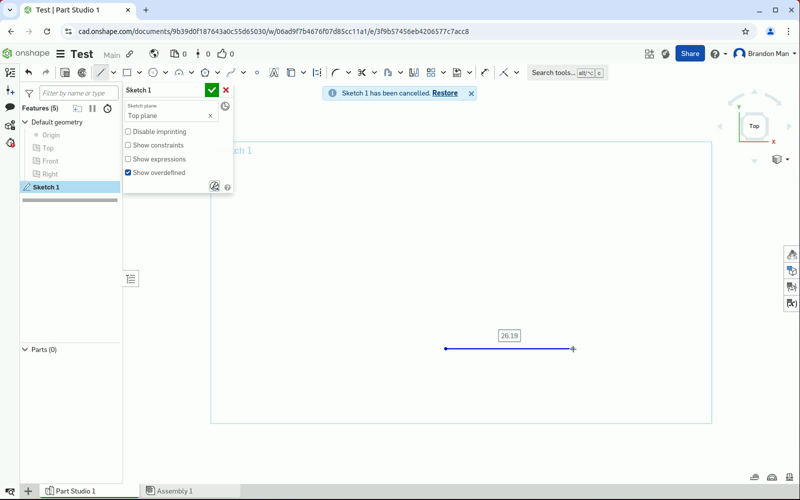
mouse_move(573, 274)
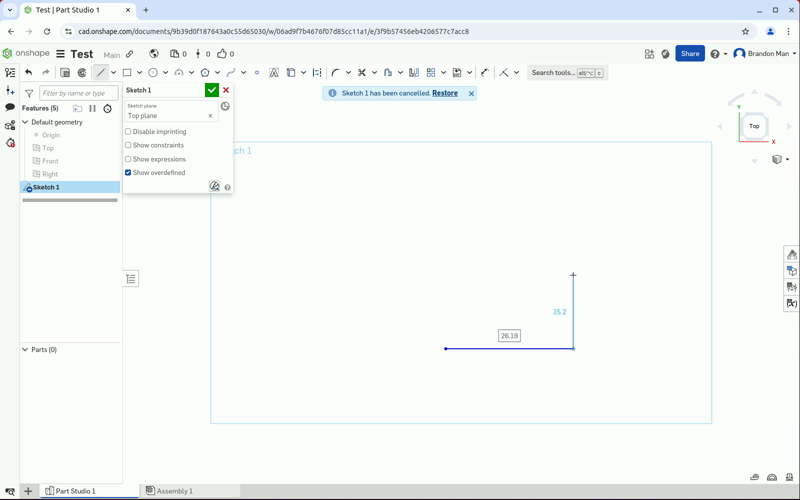
click(573, 274)
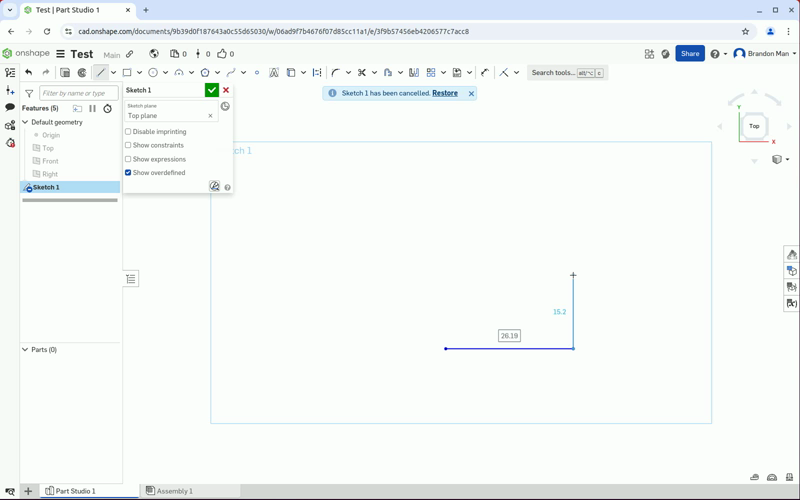
key_up(shift)
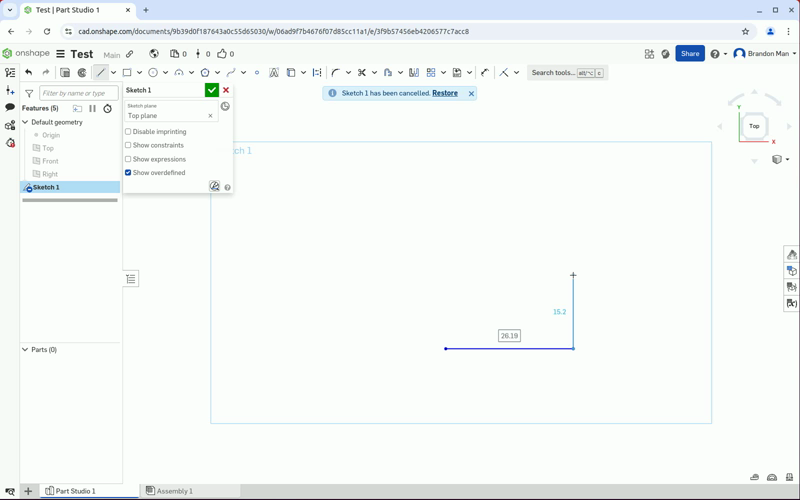
key_down(shift)
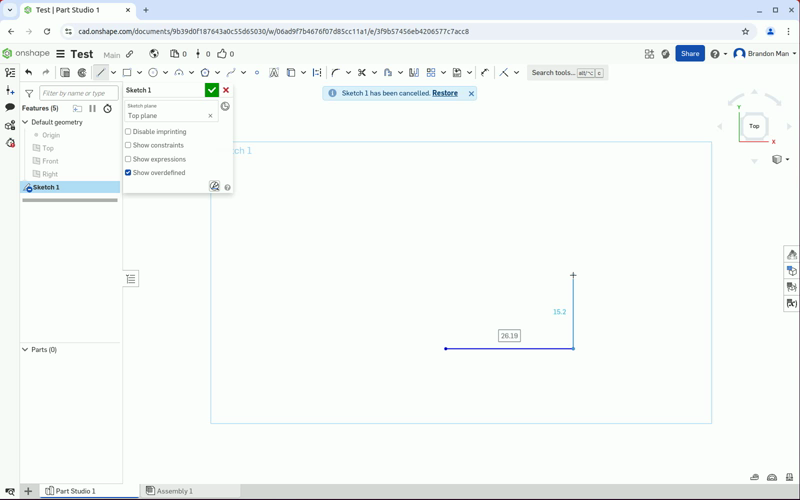
mouse_move(445, 274)
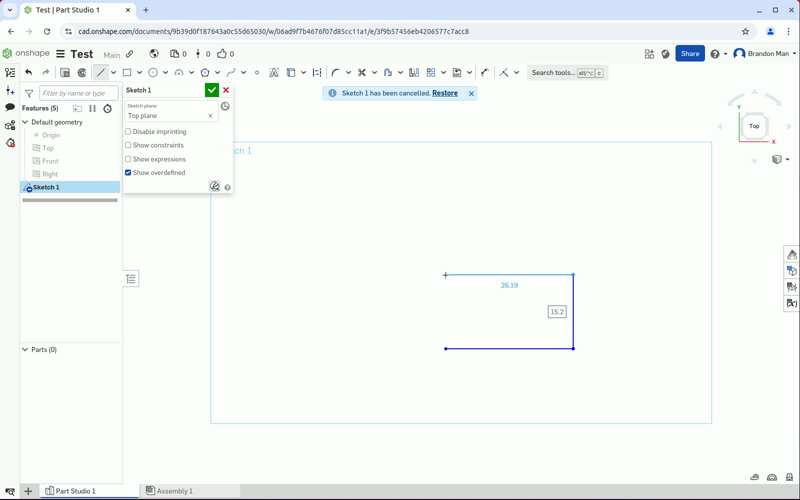
click(445, 274)
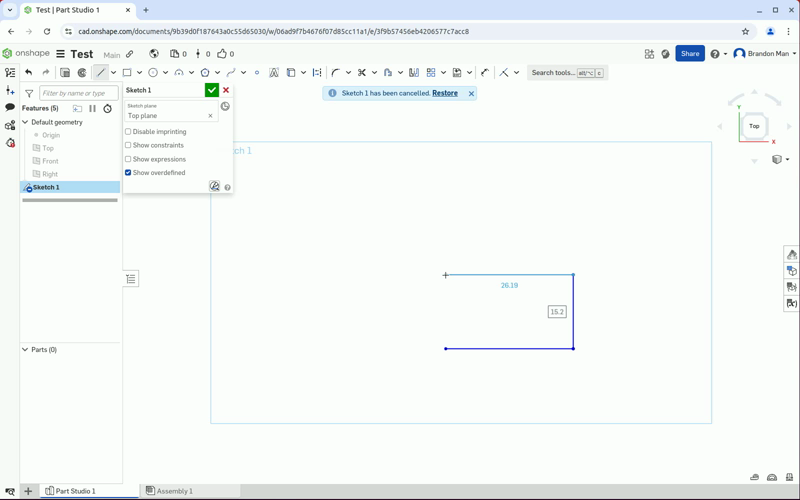
key_up(shift)
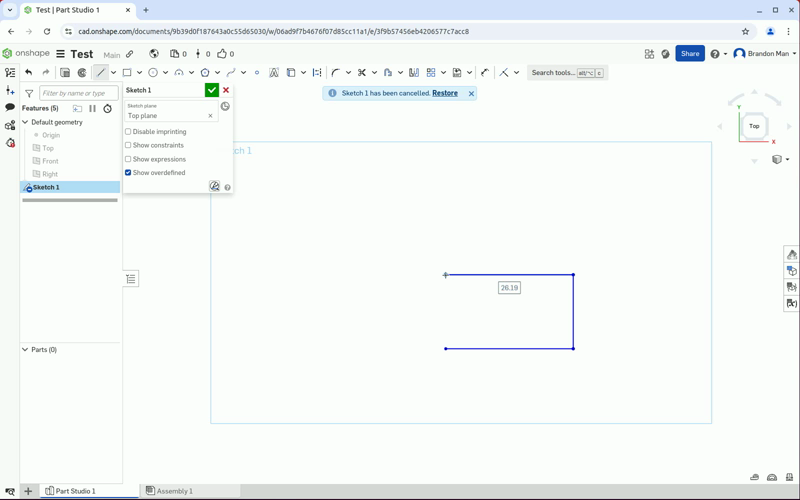
key_down(shift)
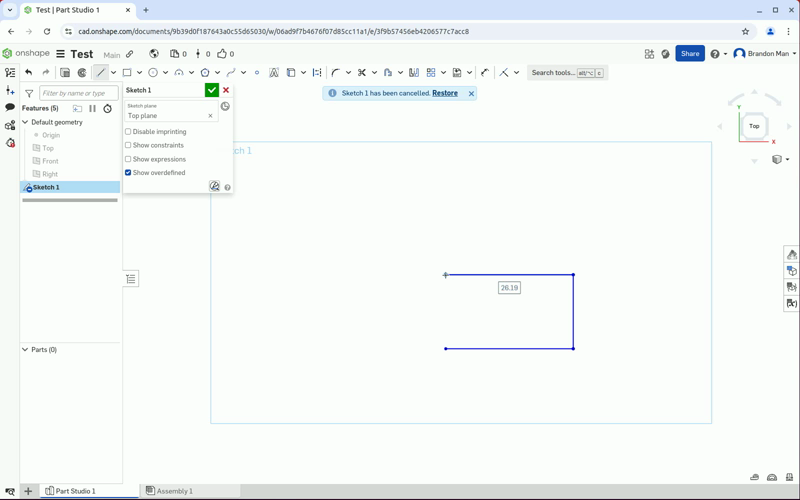
mouse_move(445, 348)
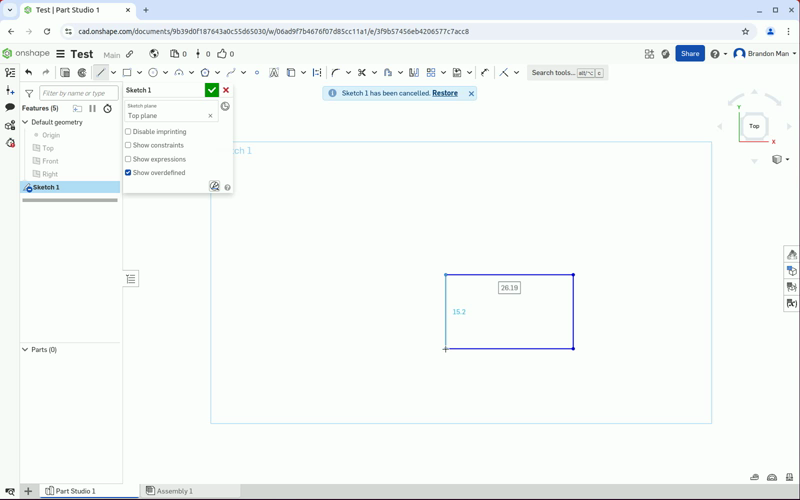
key_up(shift)
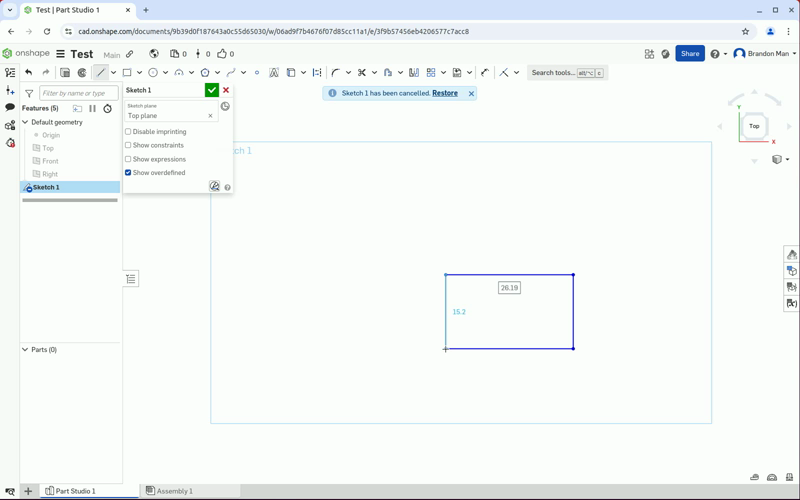
click(445, 348)
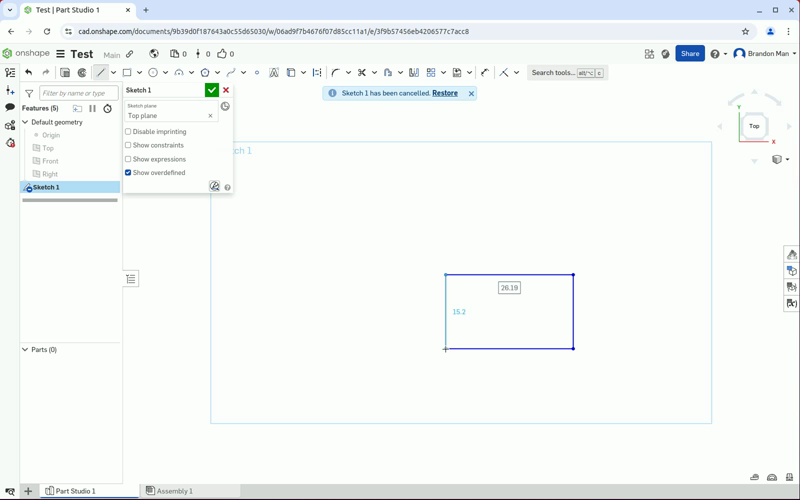
key(esc)
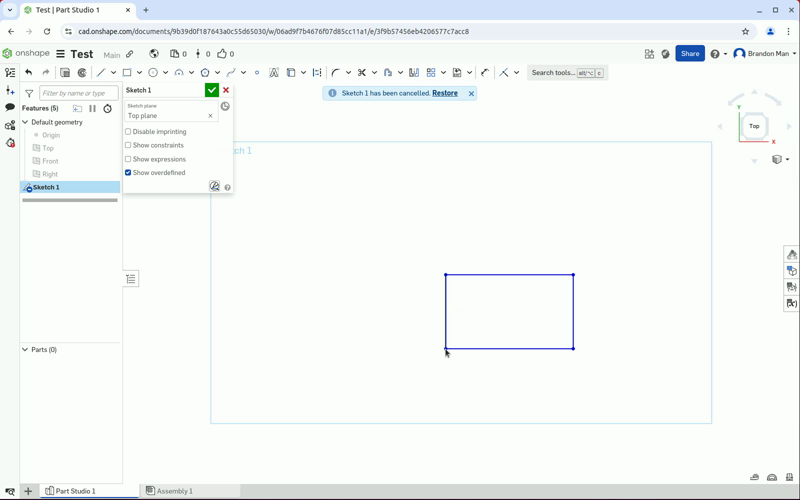
mouse_move(551, 324)
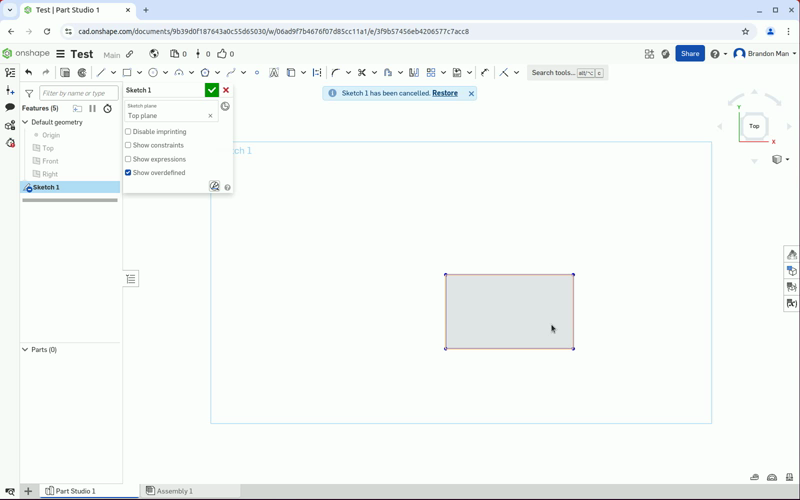
click(551, 324)
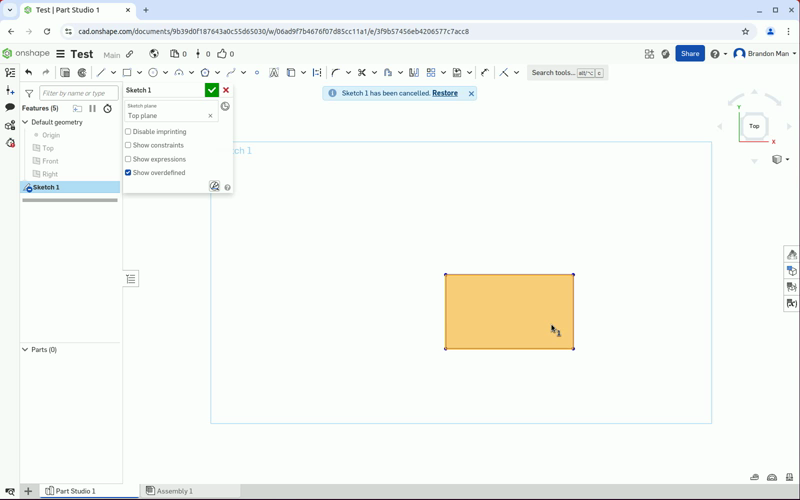
mouse_move(73, 352)
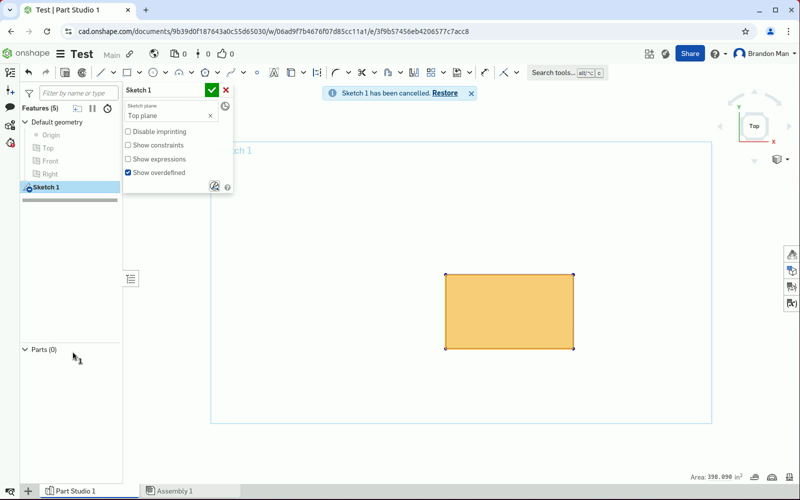
key(shift+y)
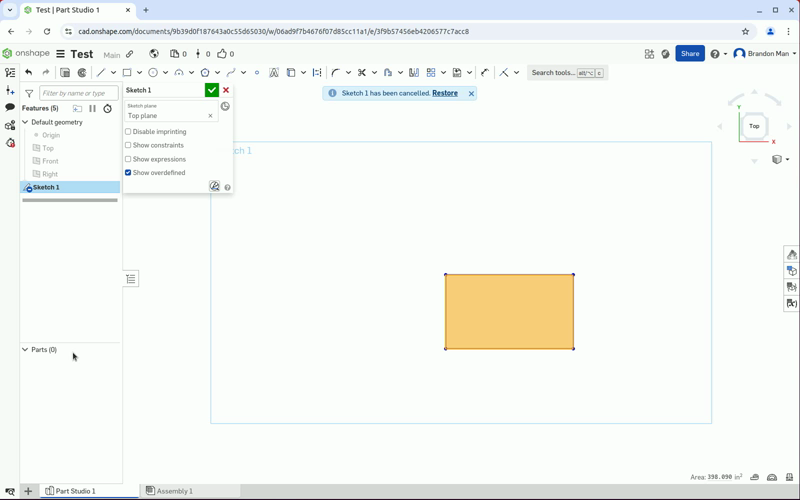
key(shift+e)
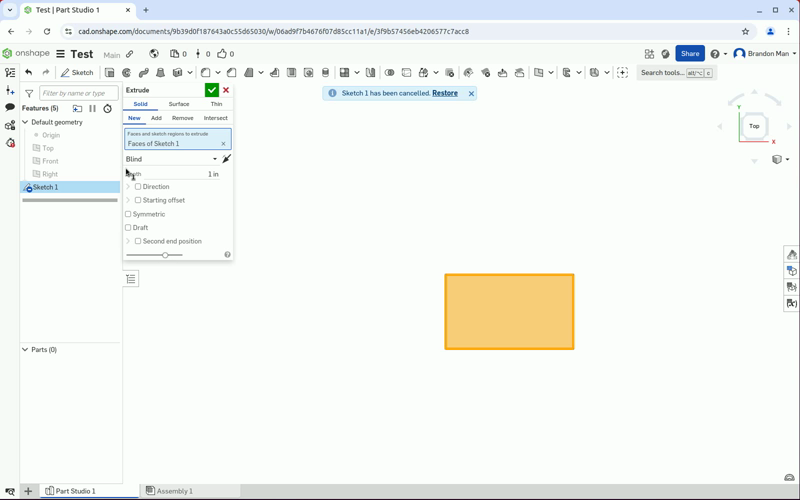
mouse_move(143, 106)
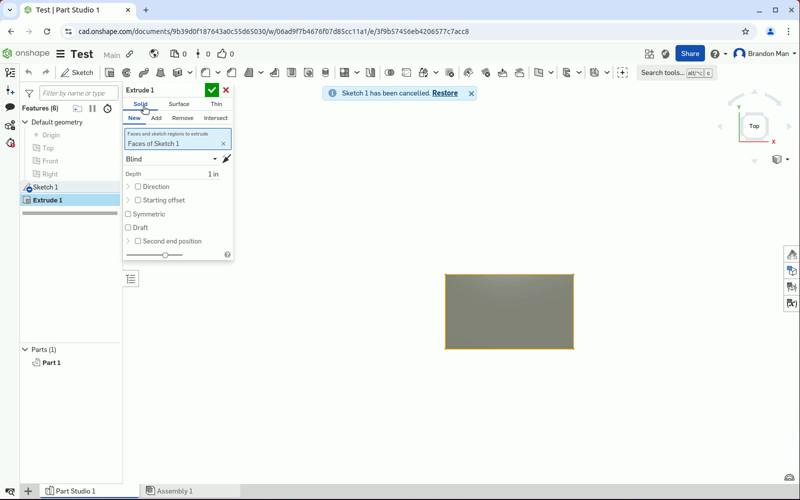
click(143, 106)
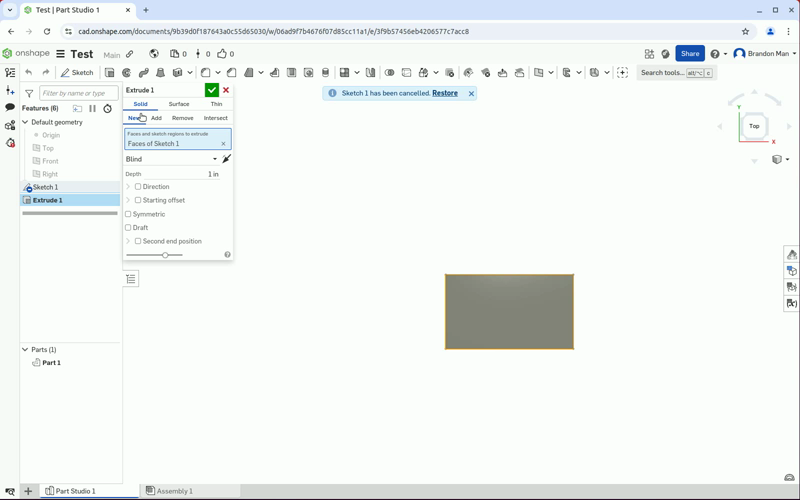
mouse_move(137, 120)
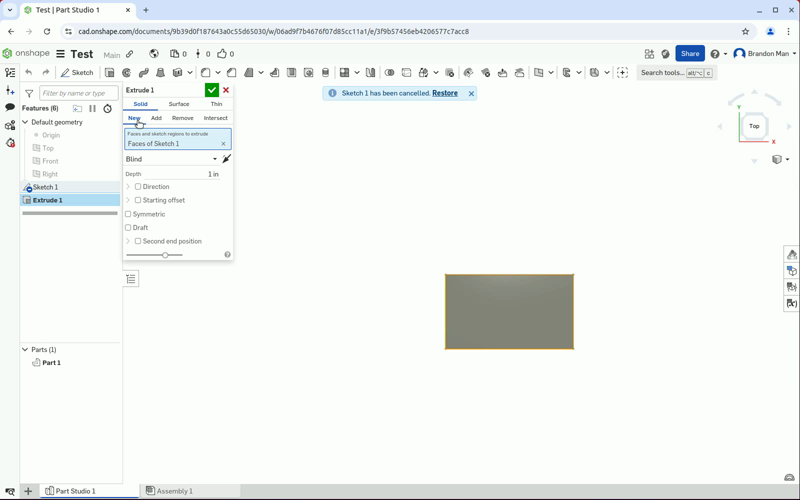
click(137, 120)
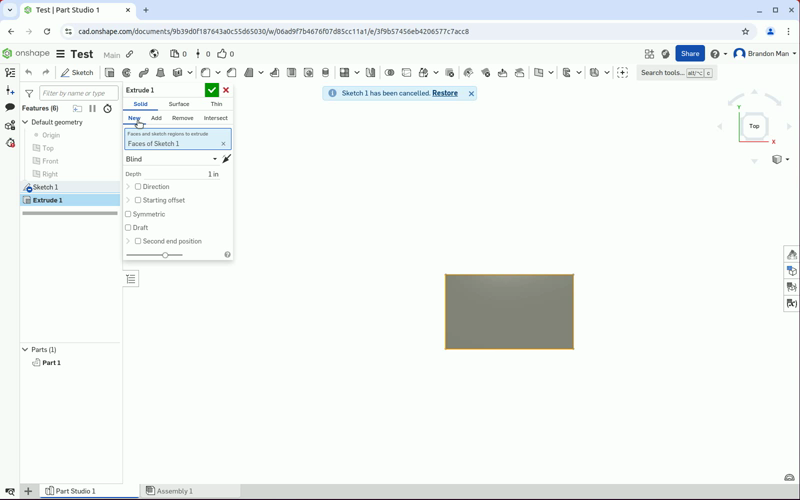
key(tab, 4)
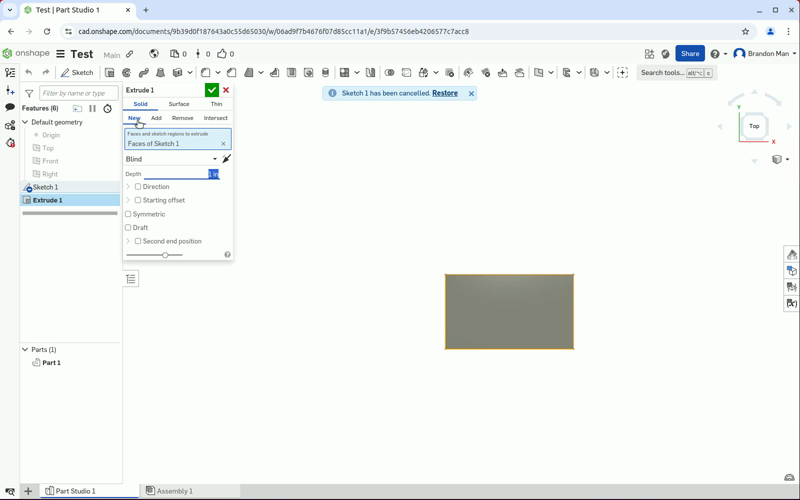
text(13.48)
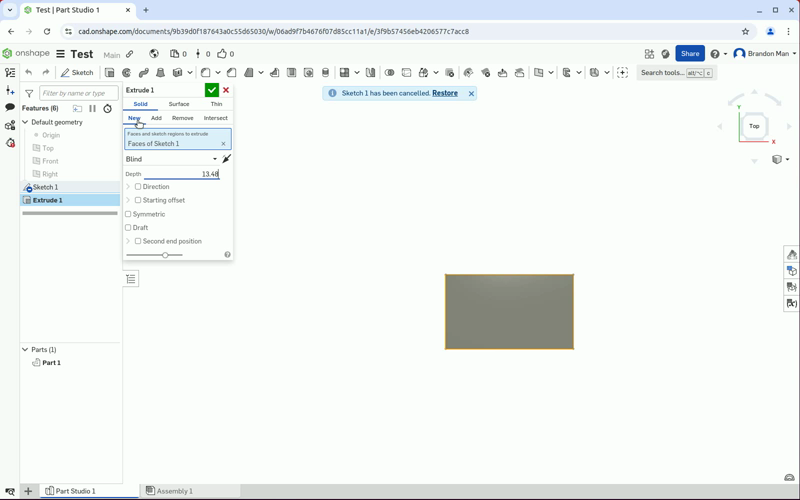
key(enter)
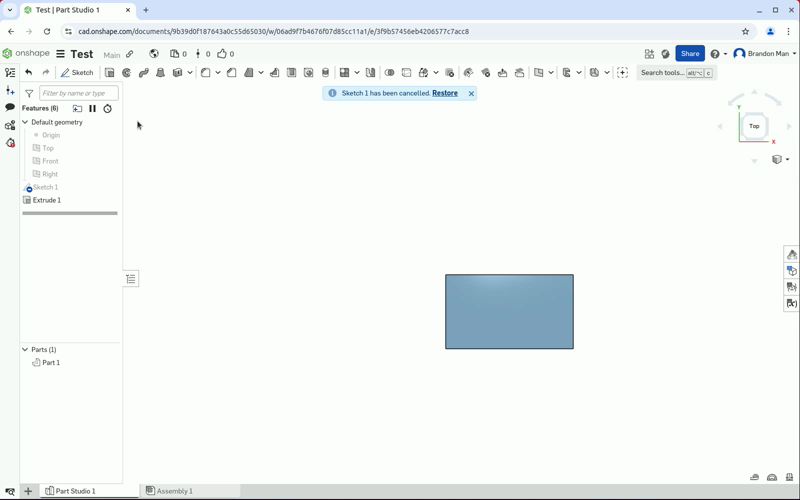
key(shift+h)
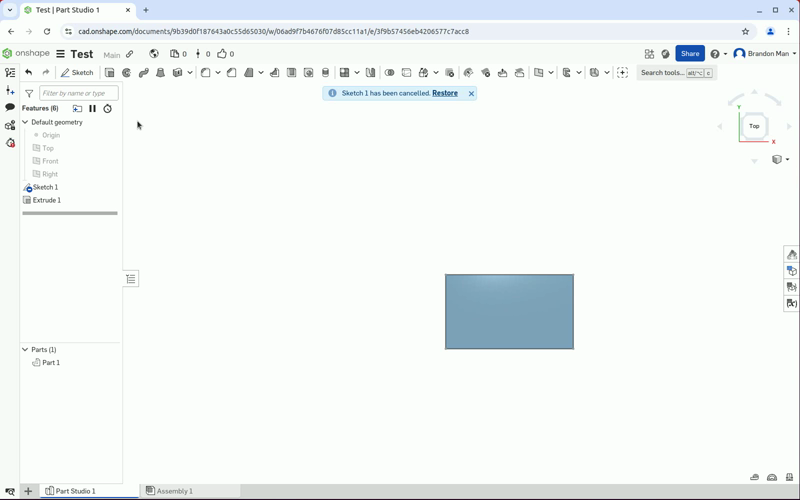
key(shift+h)
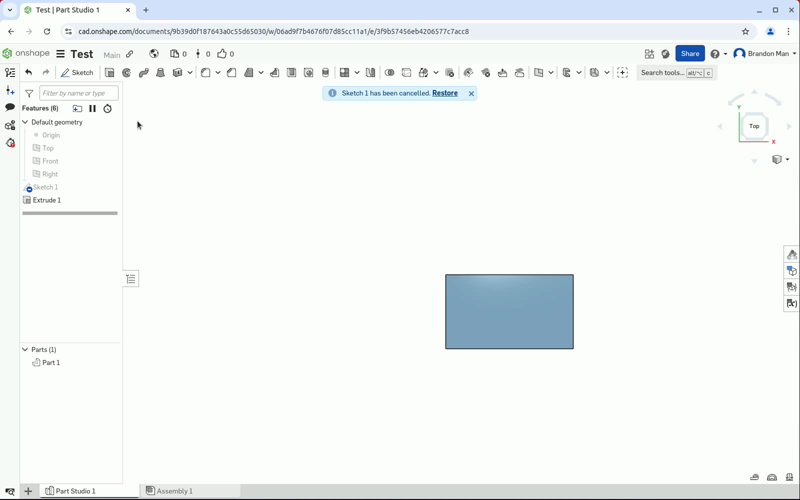
mouse_move(73, 189)
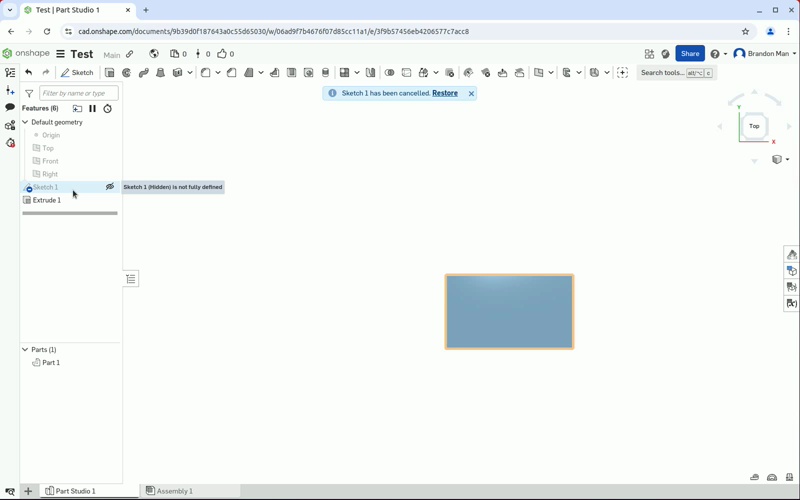
click(73, 189)
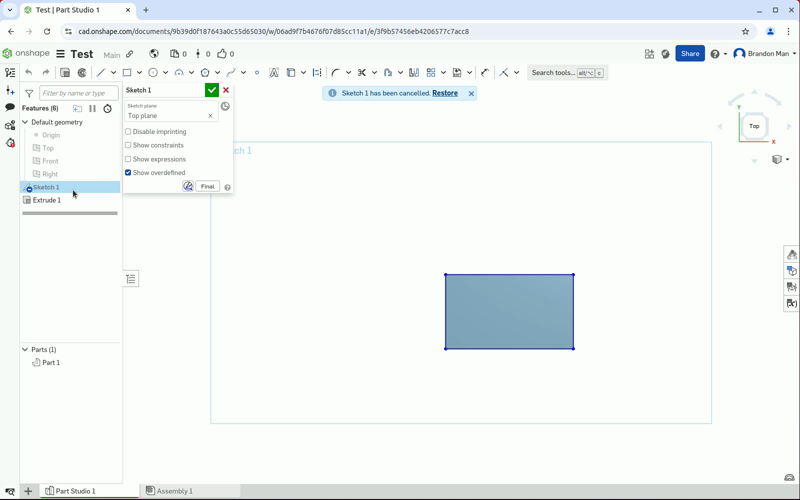
mouse_move(229, 92)
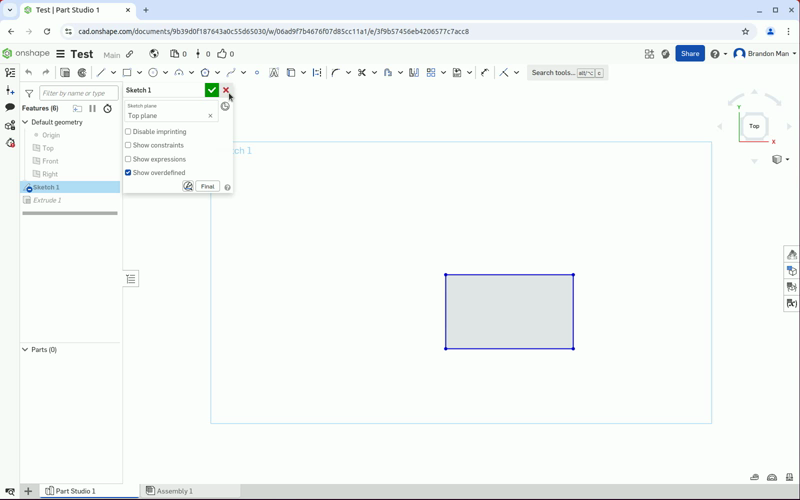
click(229, 92)
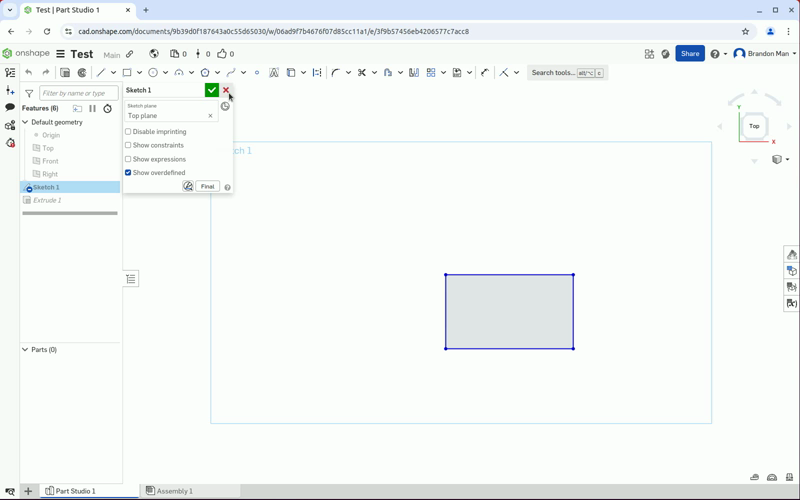
key(shift+s)
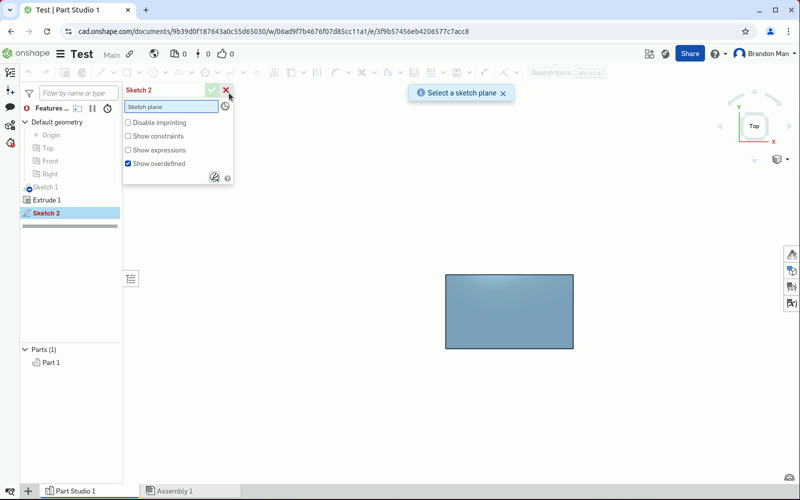
mouse_move(73, 150)
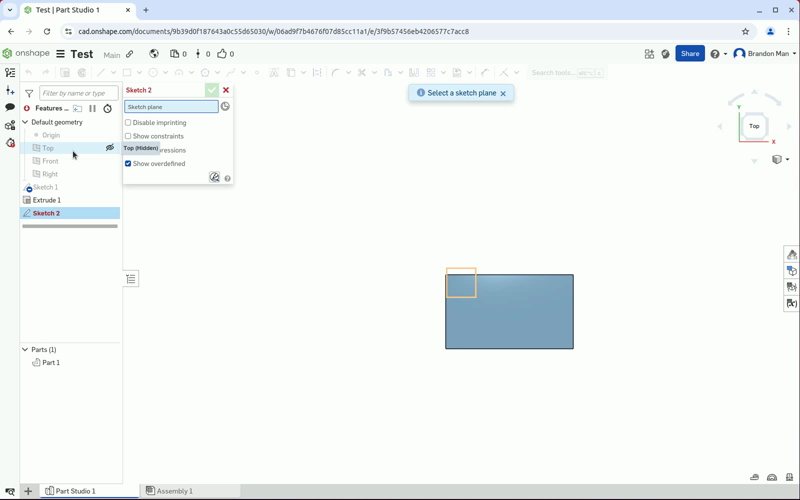
click(73, 150)
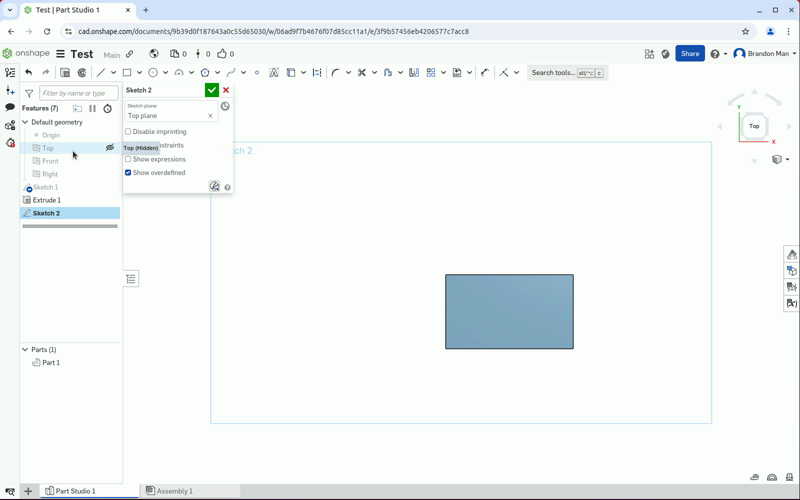
mouse_move(73, 352)
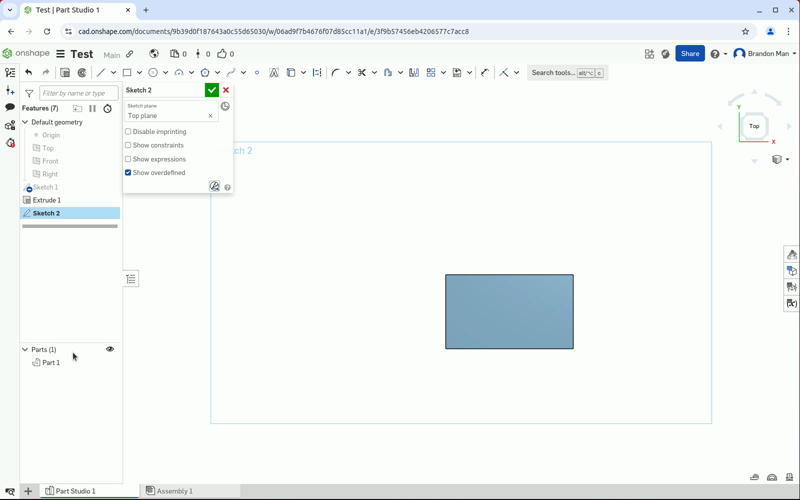
key(y)
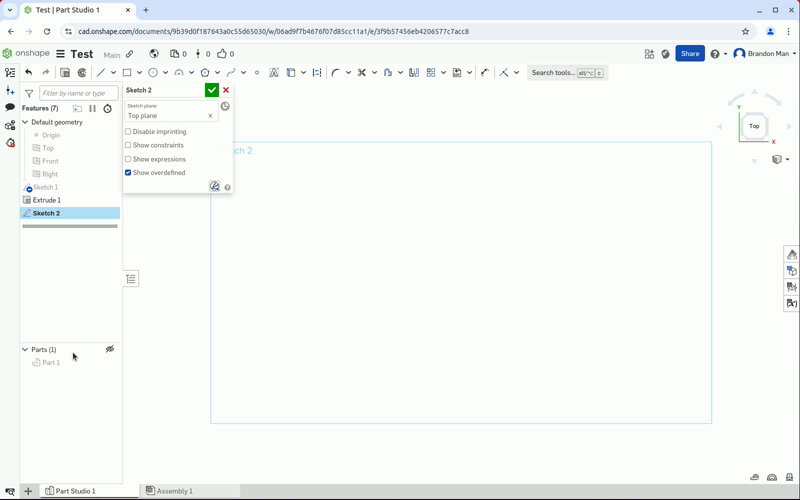
key(l)
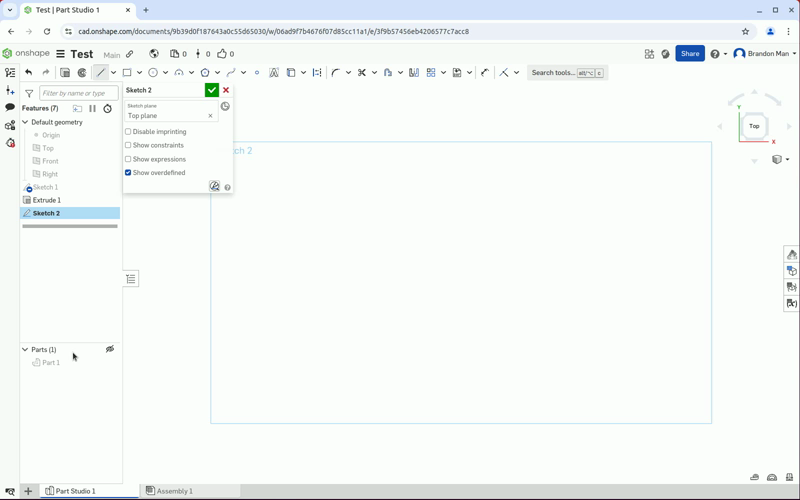
key_down(shift)
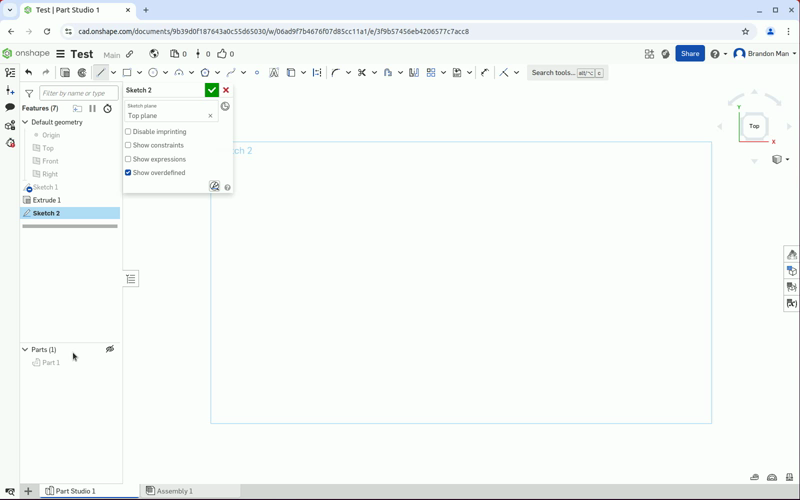
mouse_move(441, 308)
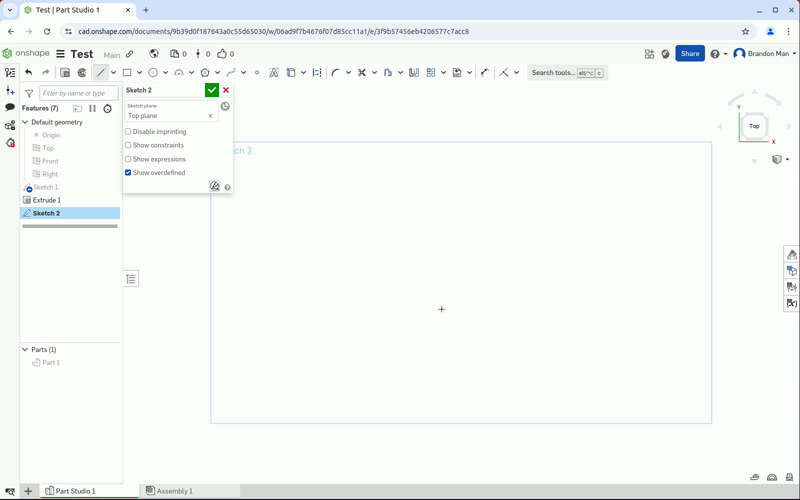
click(441, 308)
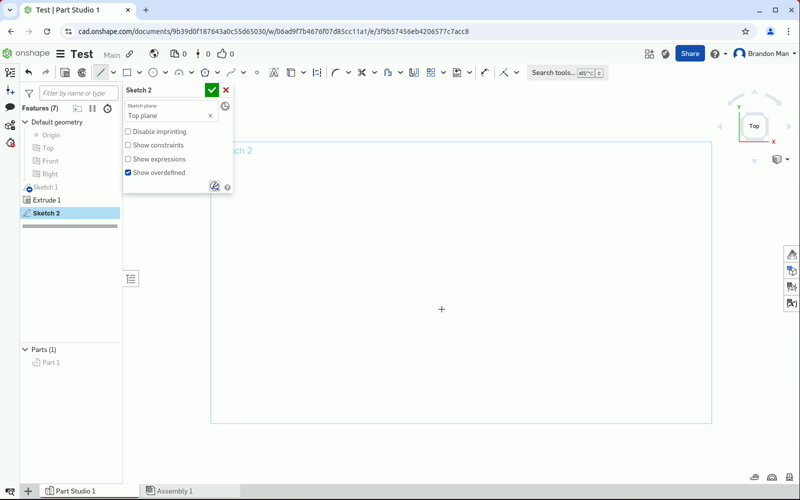
key_up(shift)
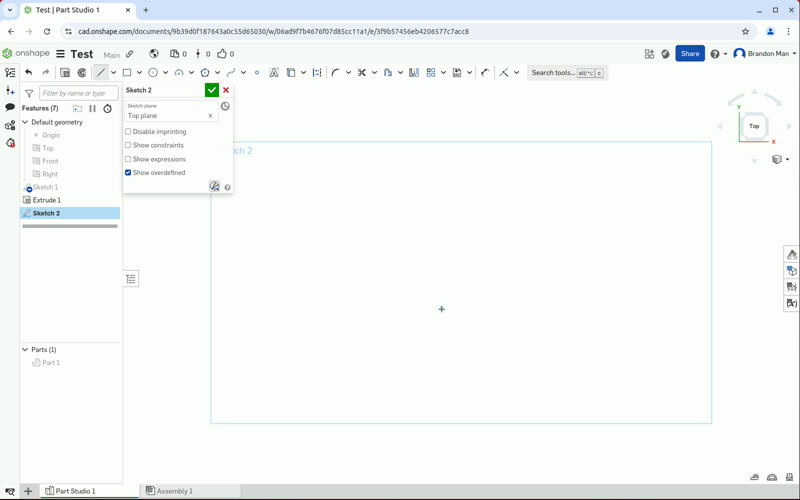
key_down(shift)
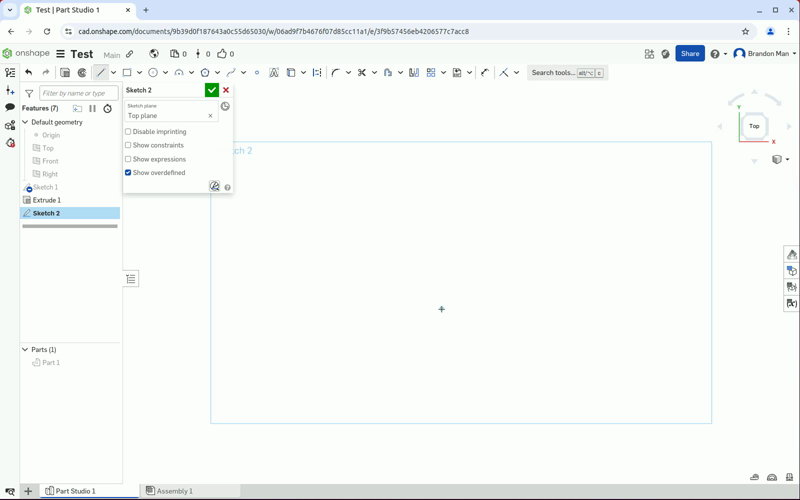
mouse_move(471, 308)
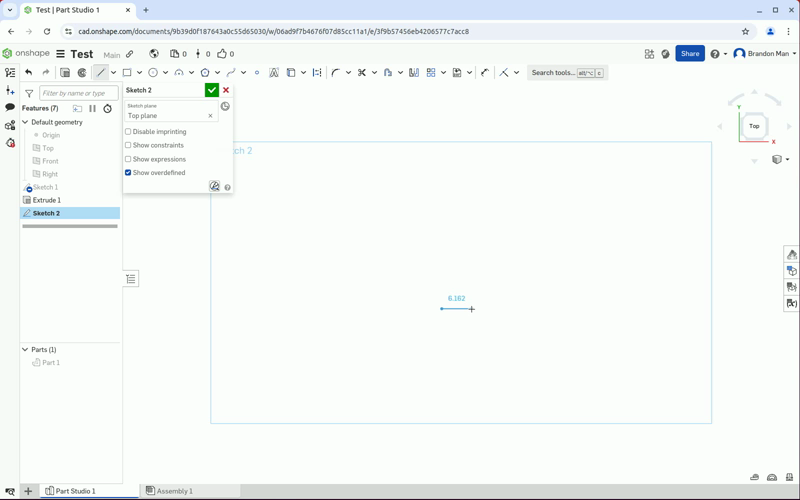
mouse_move(501, 308)
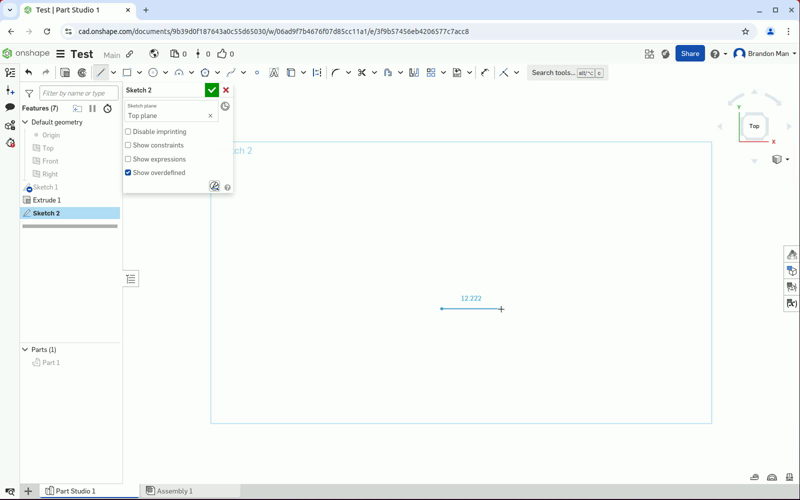
click(501, 308)
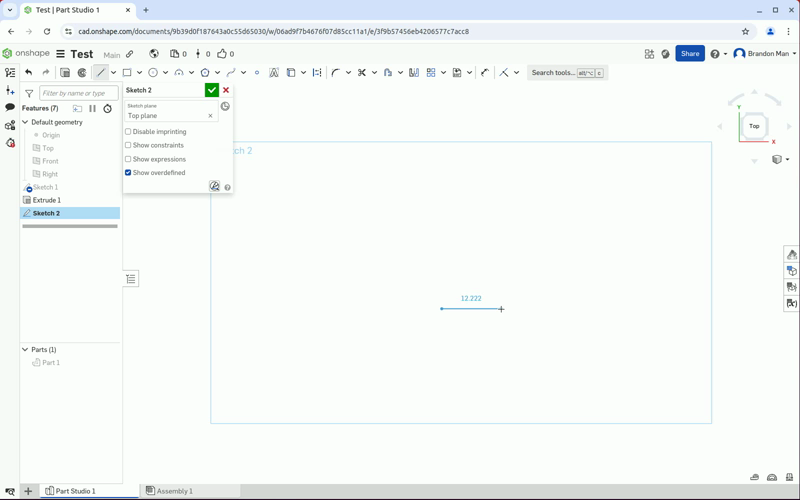
key_up(shift)
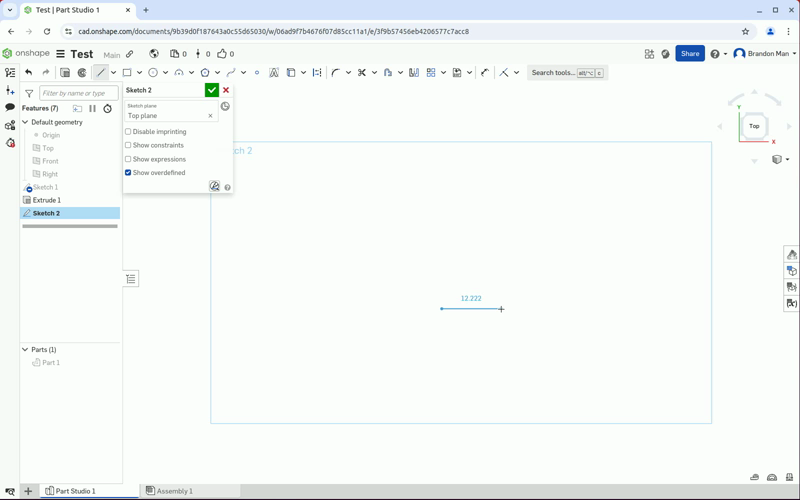
key_down(shift)
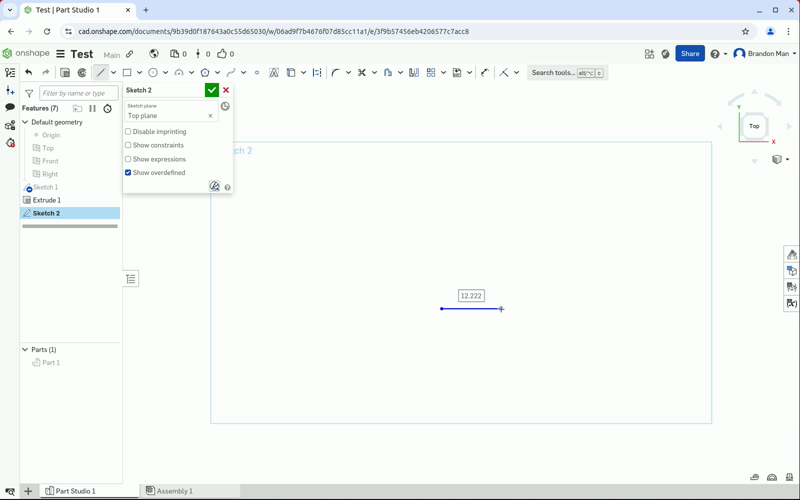
mouse_move(531, 308)
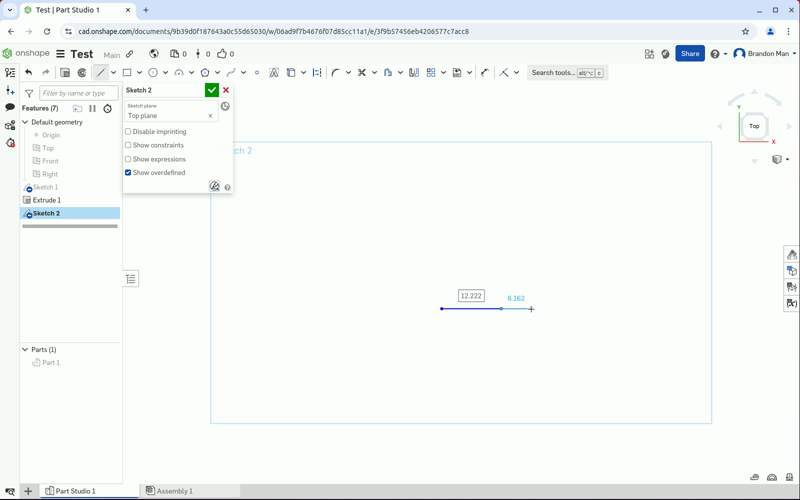
mouse_move(501, 273)
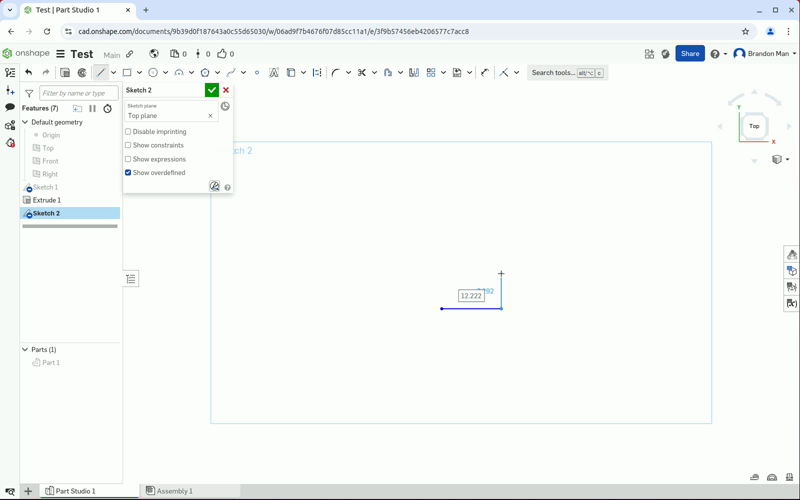
click(501, 273)
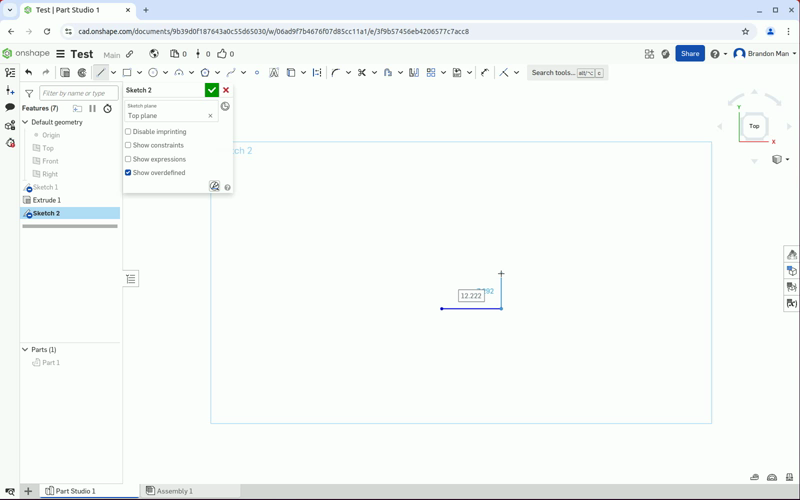
key_up(shift)
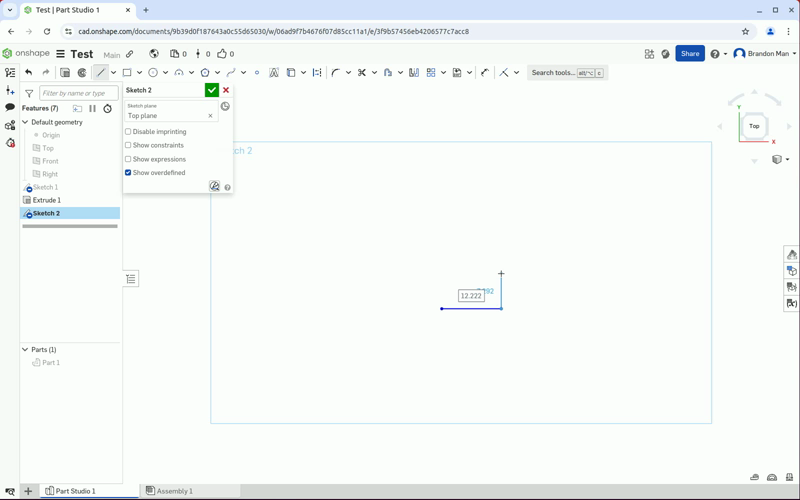
key_down(shift)
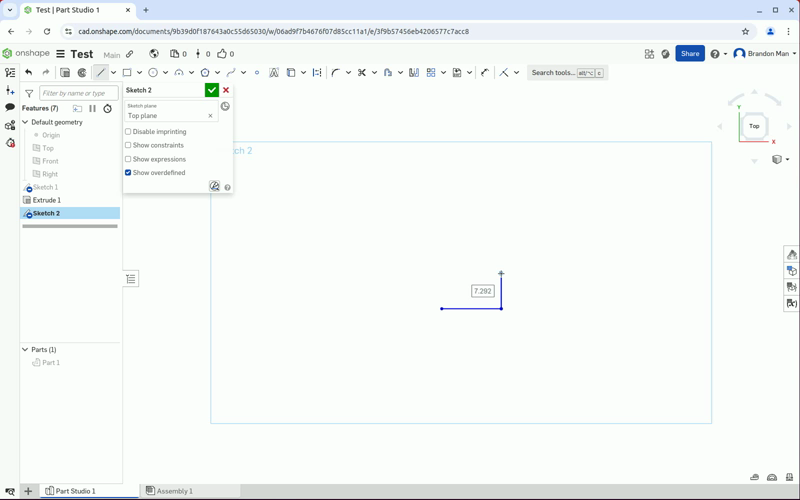
mouse_move(531, 273)
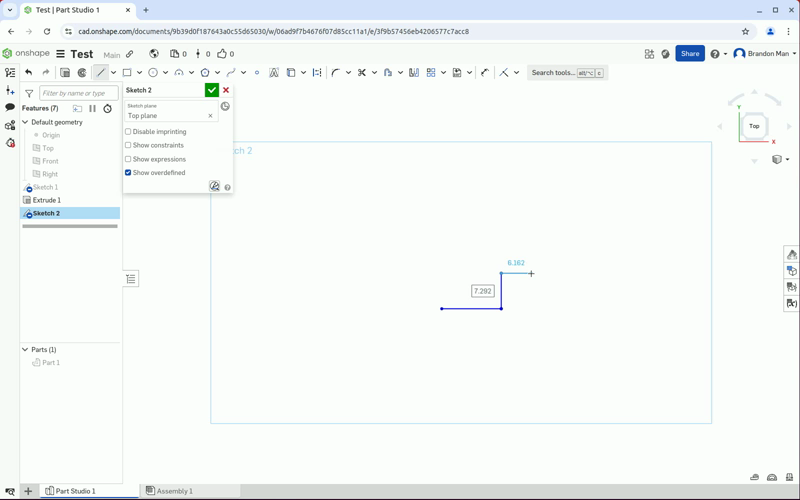
mouse_move(441, 273)
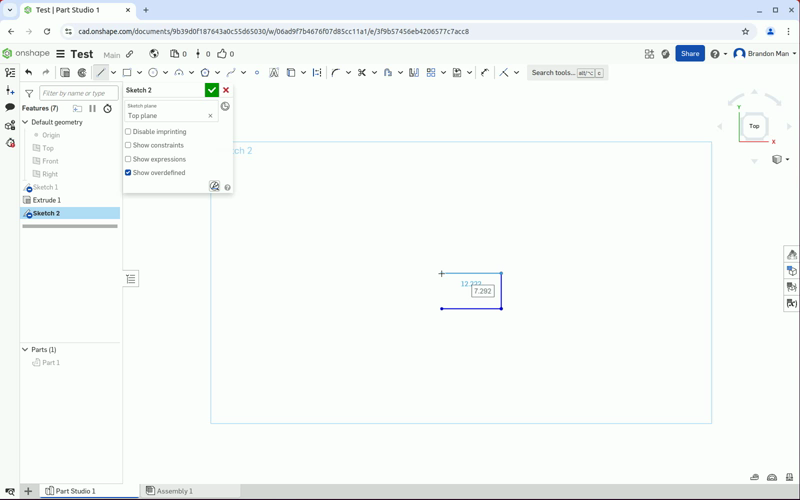
click(441, 273)
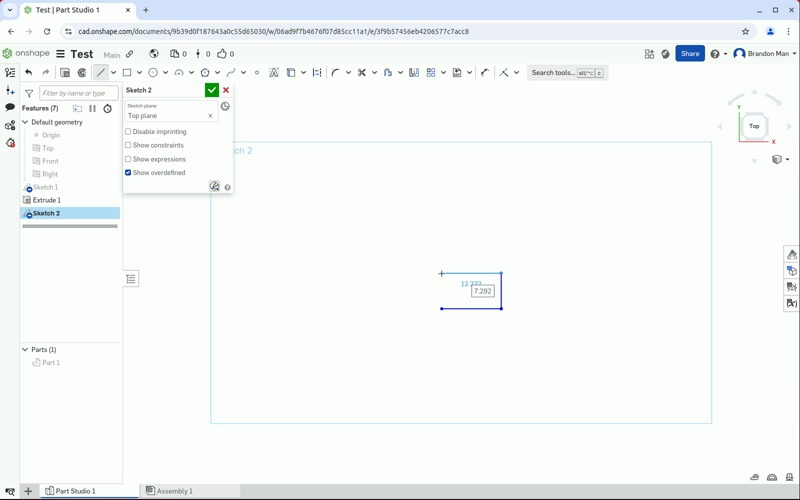
key_up(shift)
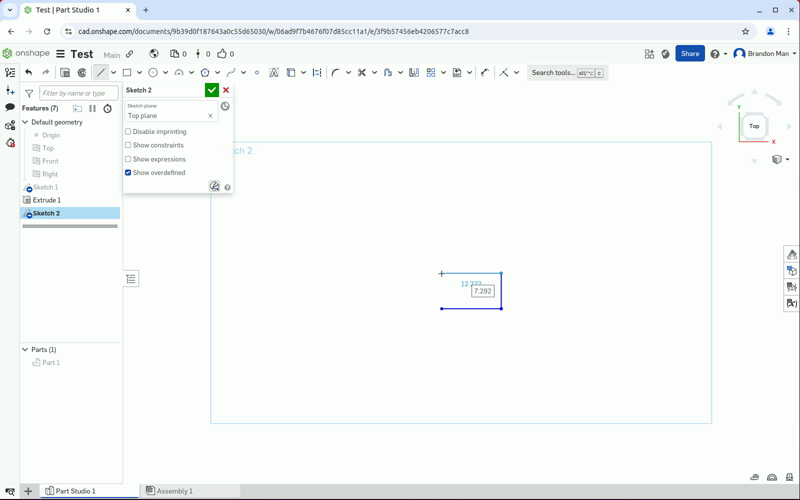
mouse_move(471, 273)
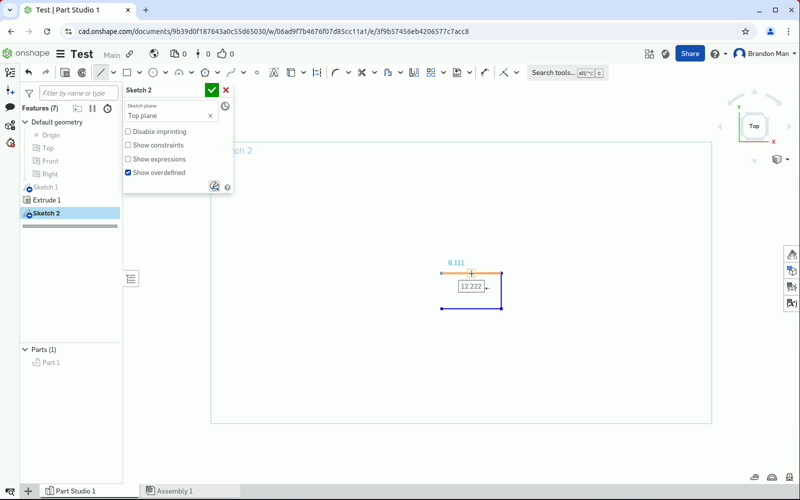
key_down(shift)
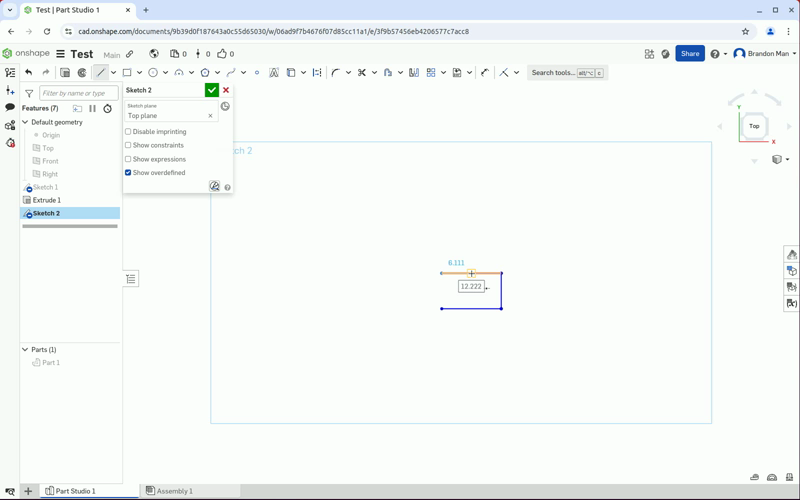
mouse_move(441, 308)
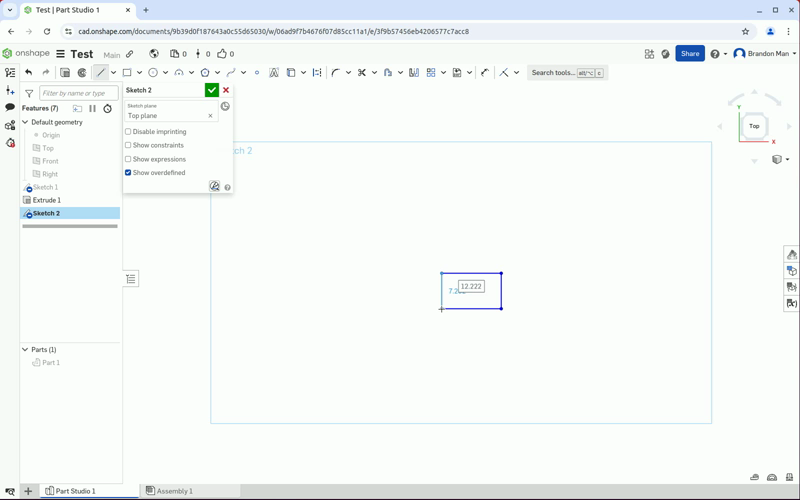
key_up(shift)
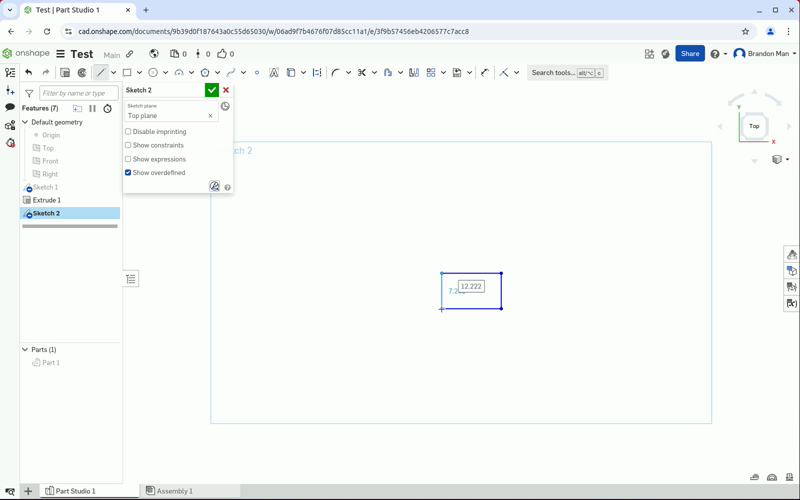
click(441, 308)
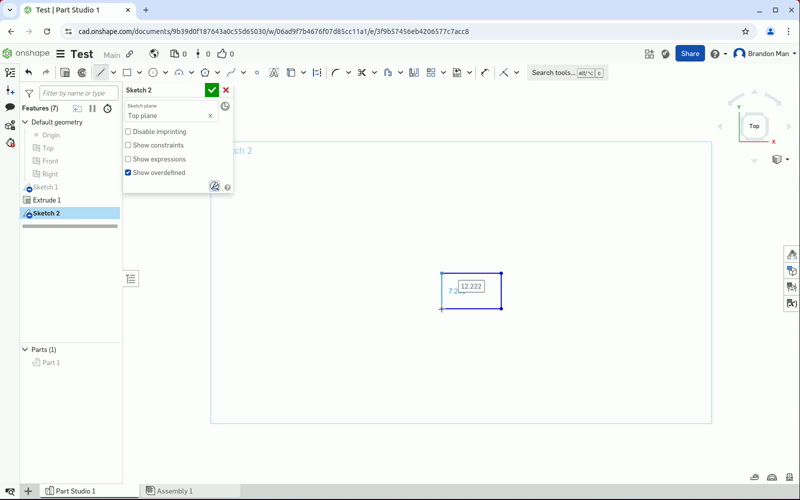
key(esc)
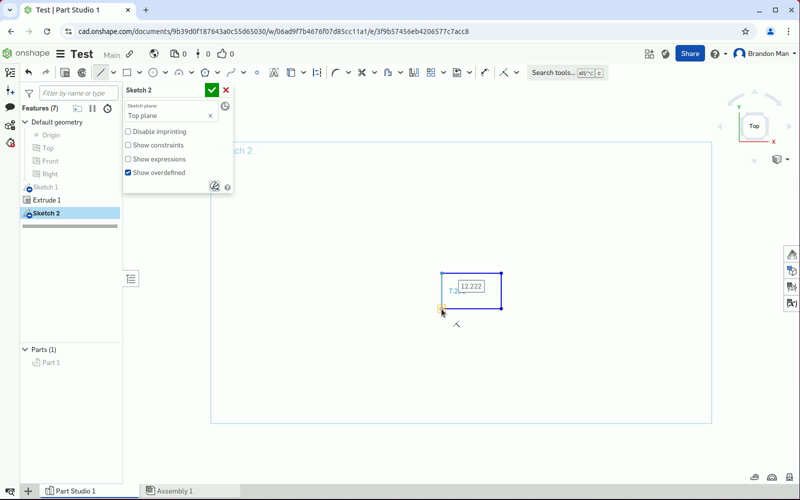
mouse_move(449, 277)
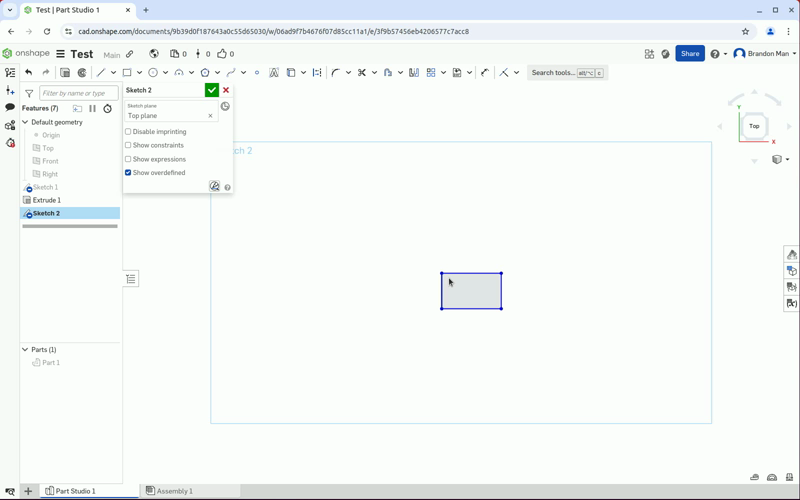
click(449, 277)
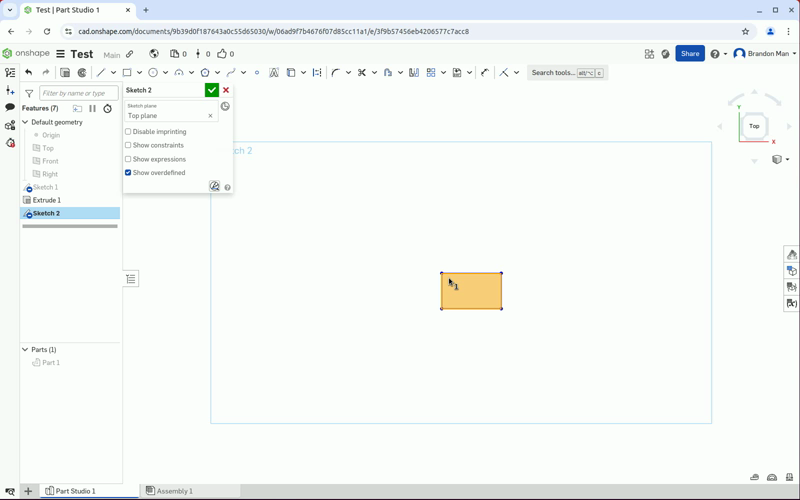
mouse_move(73, 352)
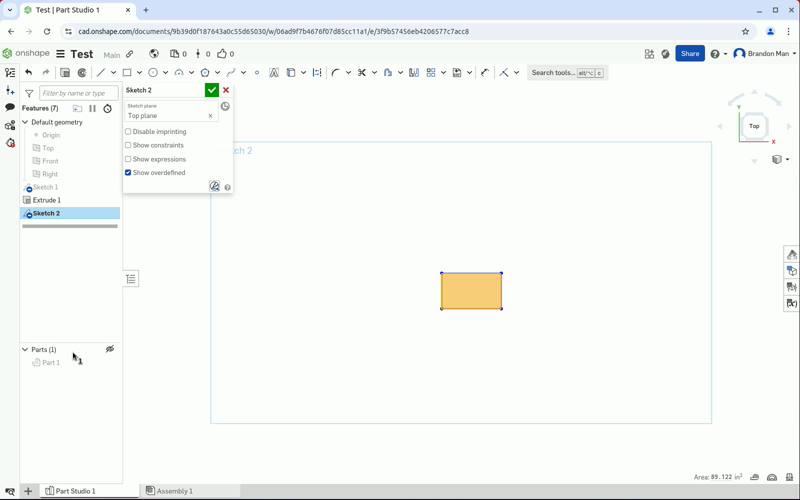
key(shift+y)
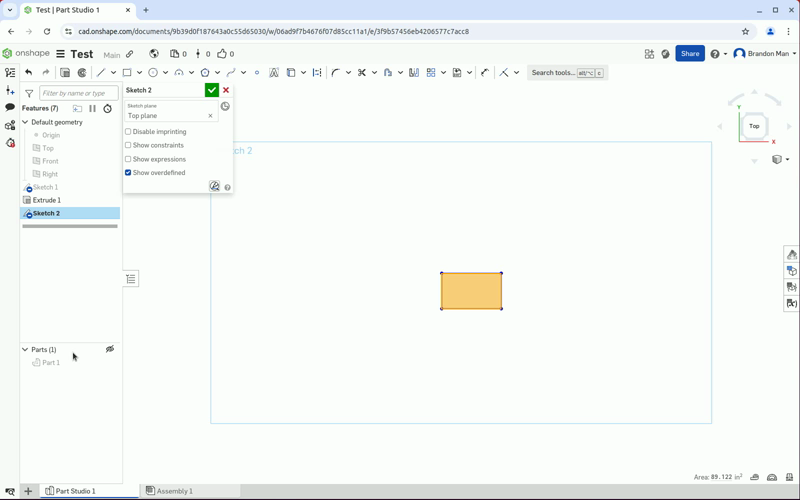
key(shift+e)
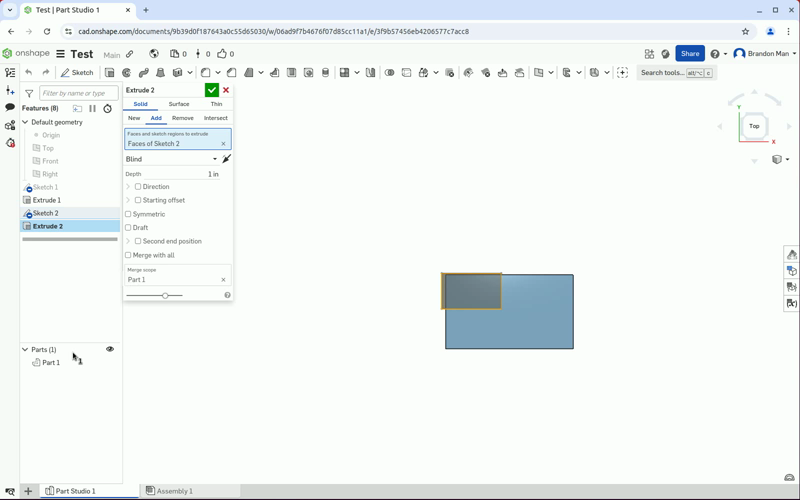
mouse_move(143, 106)
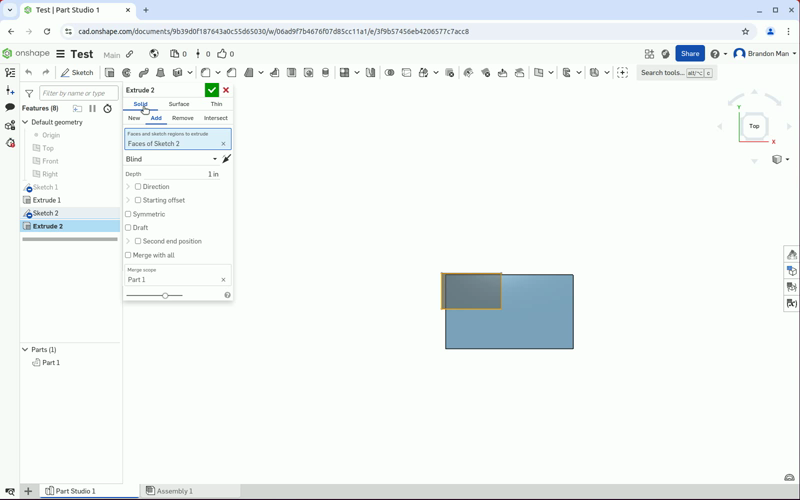
click(143, 106)
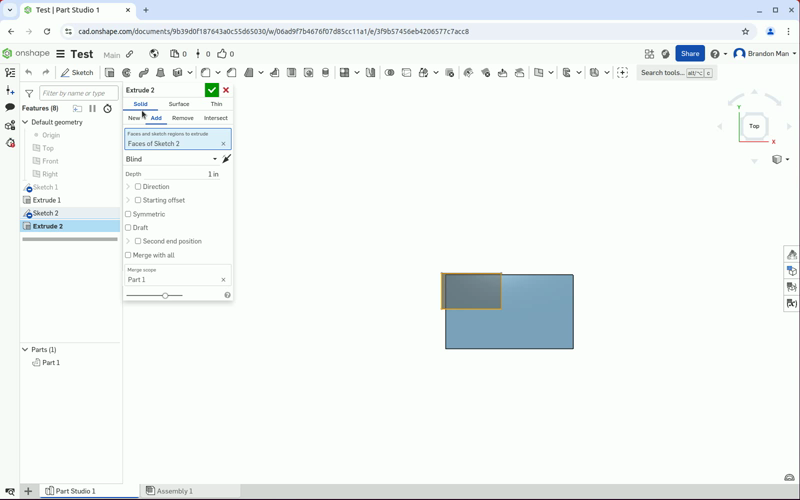
mouse_move(137, 120)
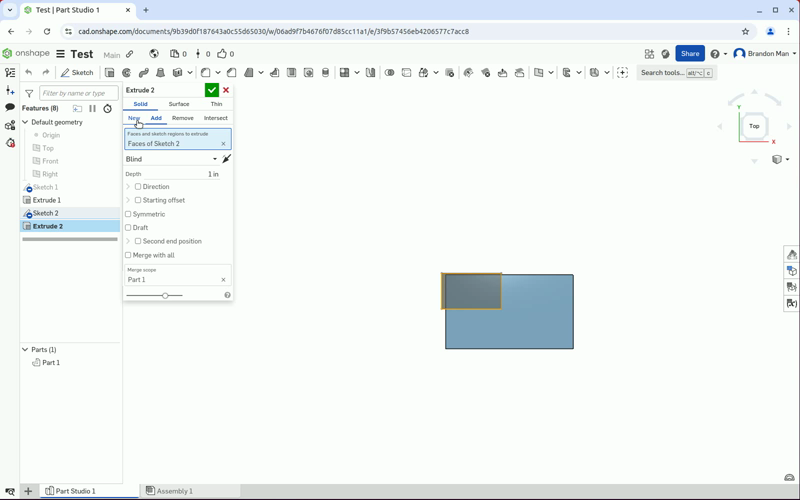
click(137, 120)
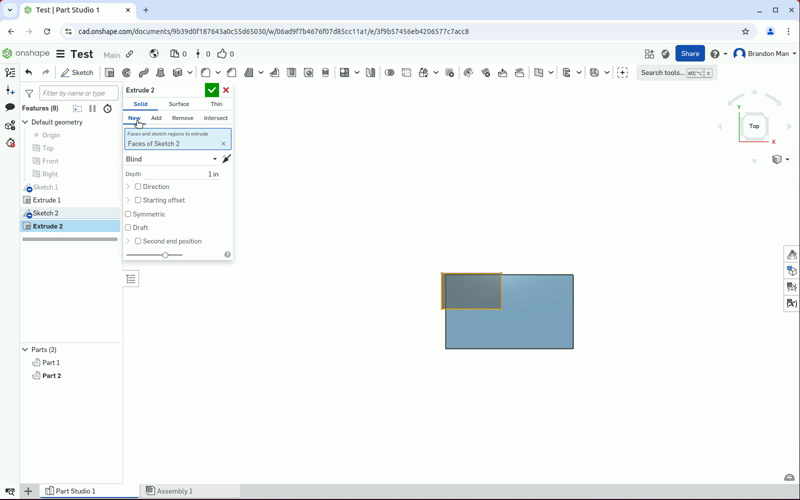
key(tab, 4)
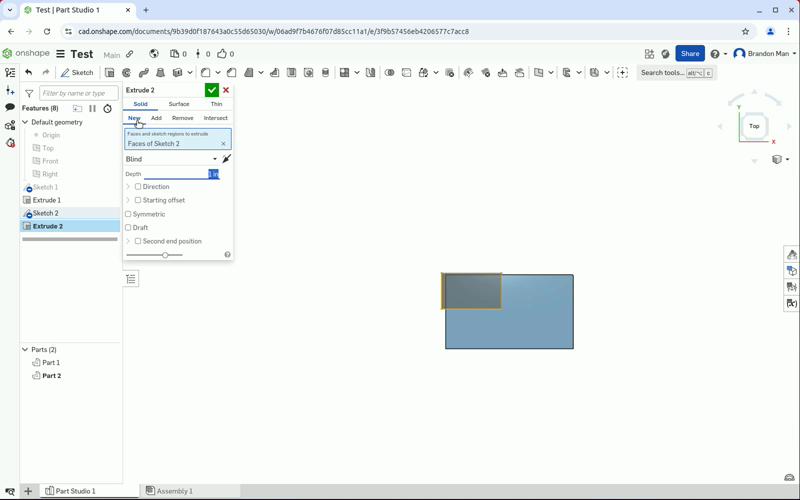
text(14.202)
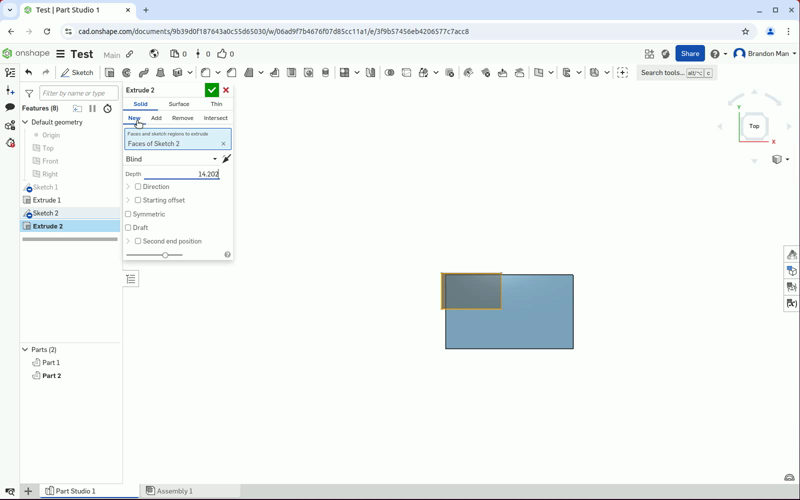
key(enter)
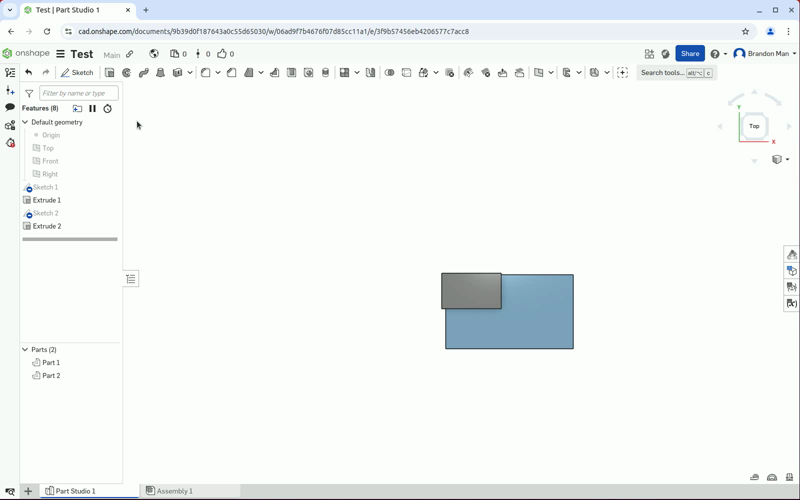
key(shift+h)
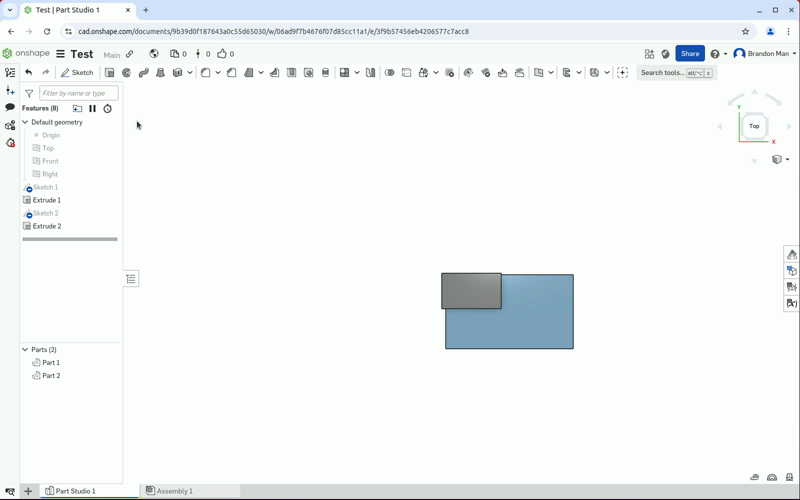
key(shift+h)
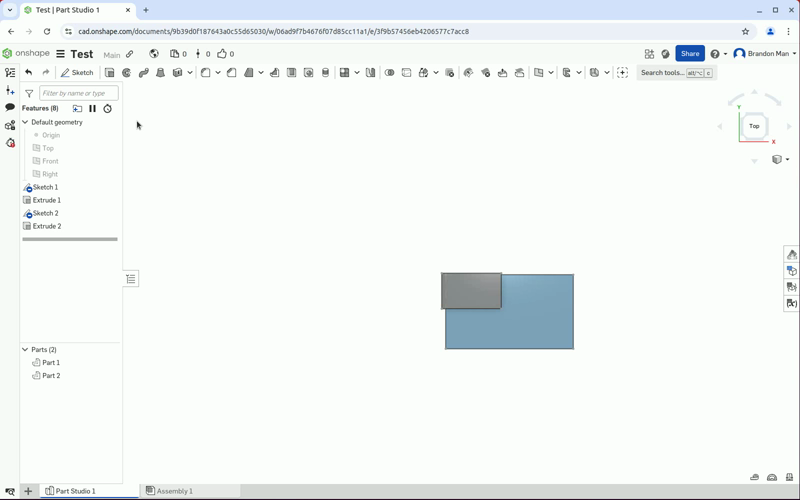
key(shift+7)
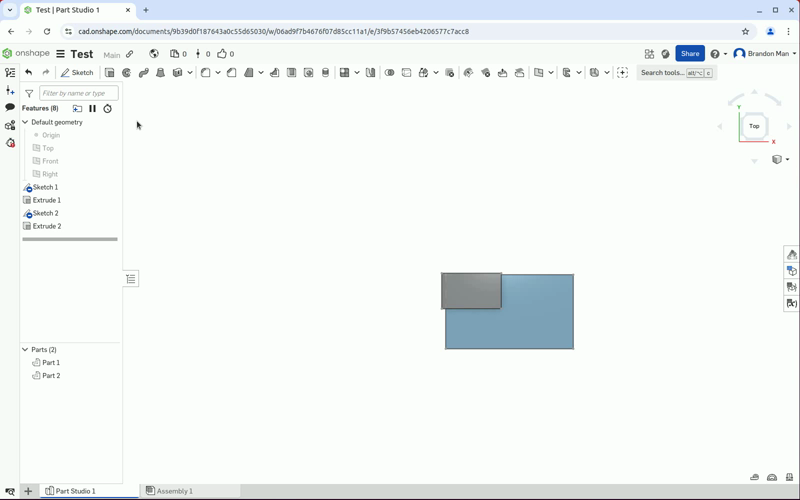
key(up, 3)
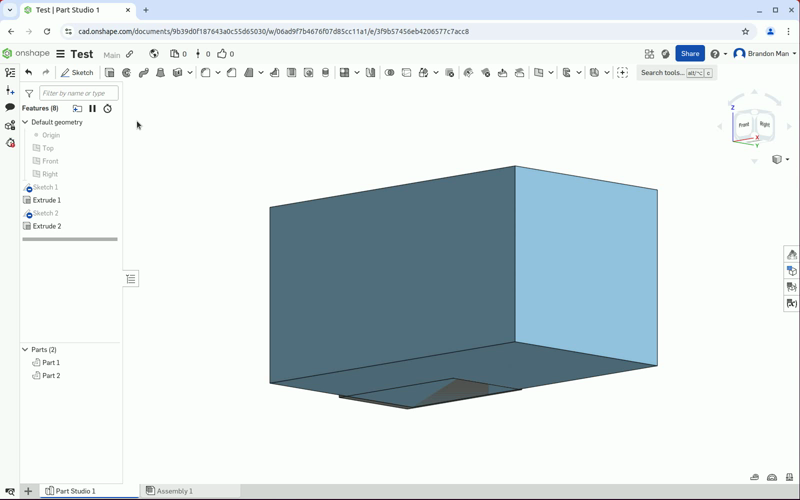
key(left, 3)
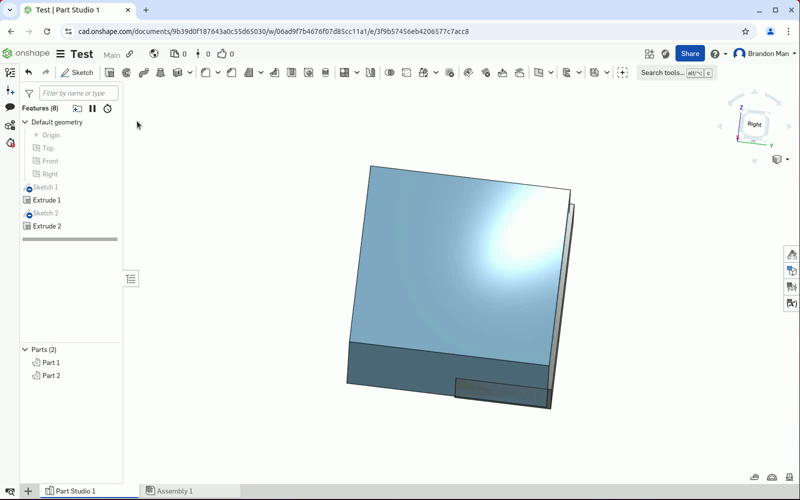
key(right, 3)
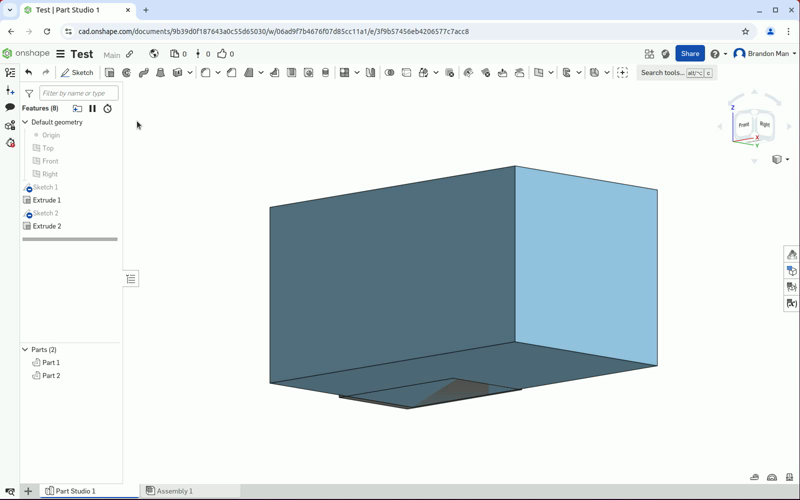
key(down, 3)
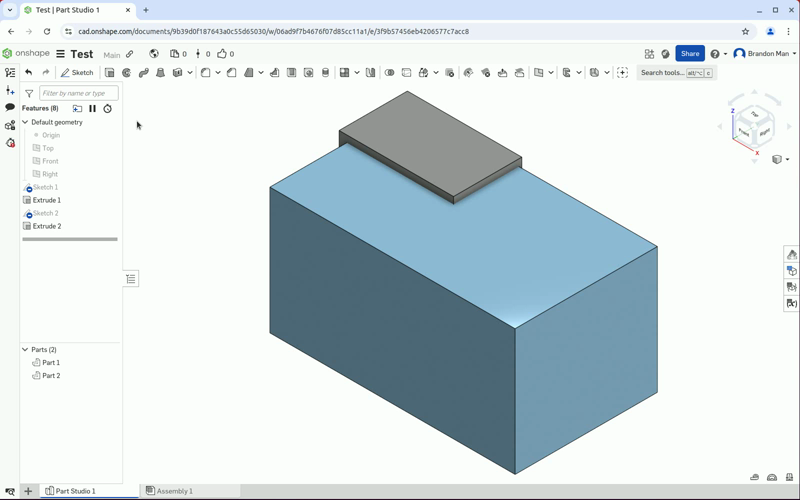
mouse_move(73, 189)
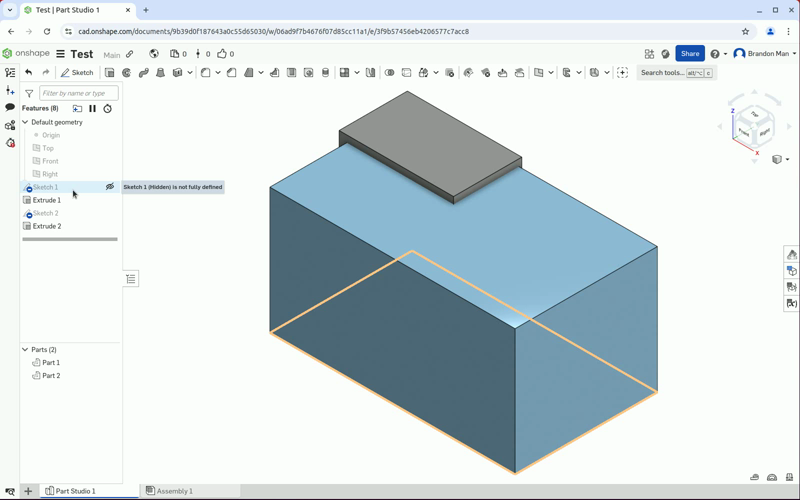
click(73, 189)